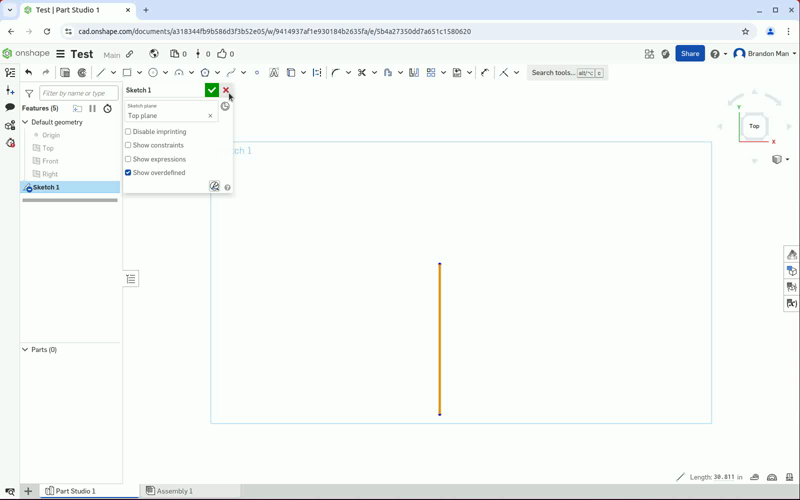
key(shift+h)
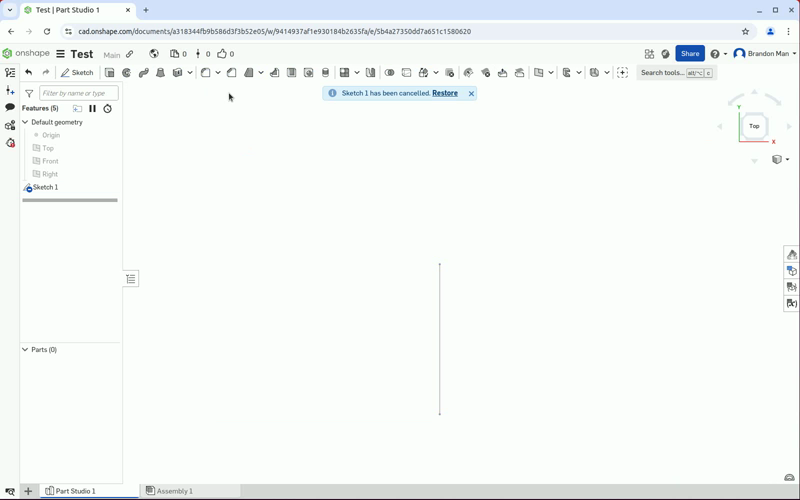
key(shift+s)
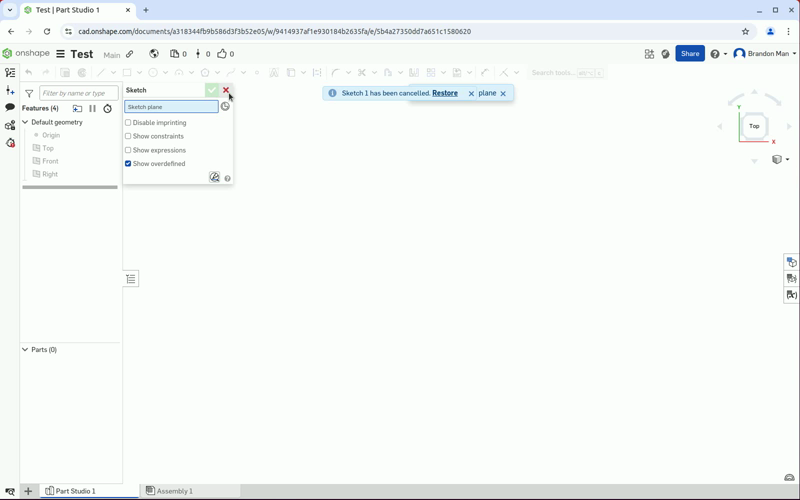
mouse_move(73, 150)
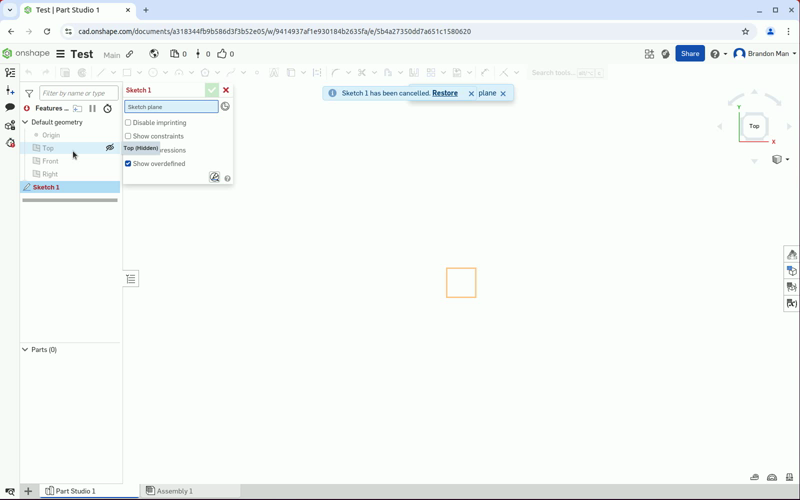
click(73, 150)
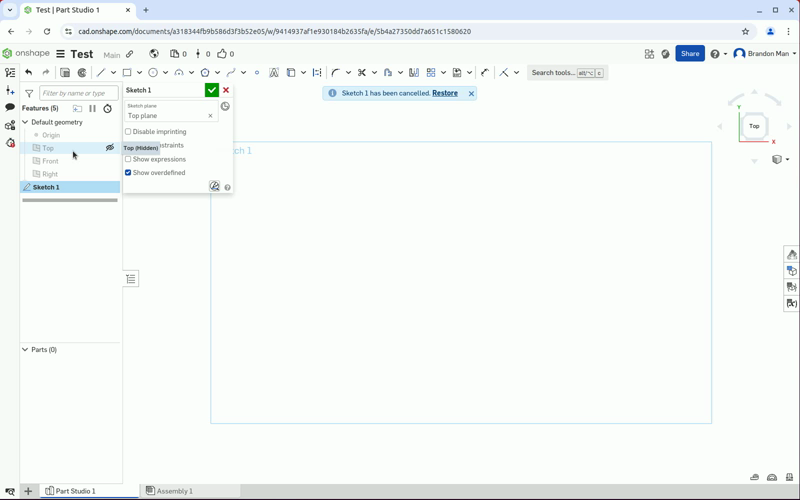
mouse_move(73, 352)
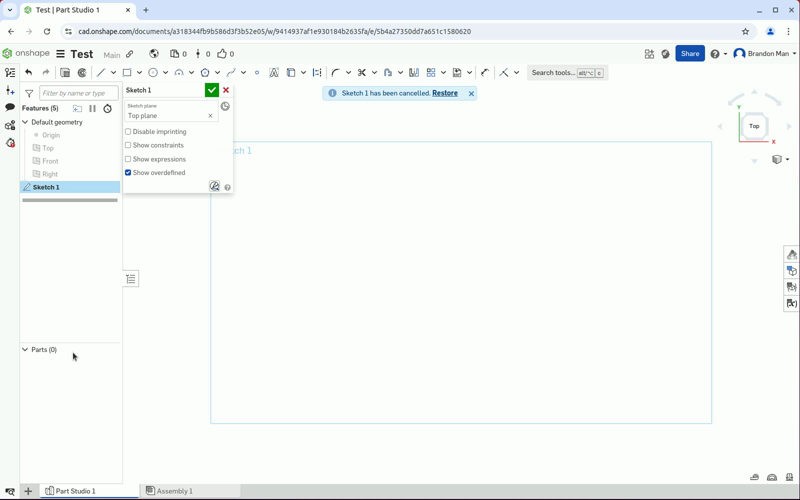
key(y)
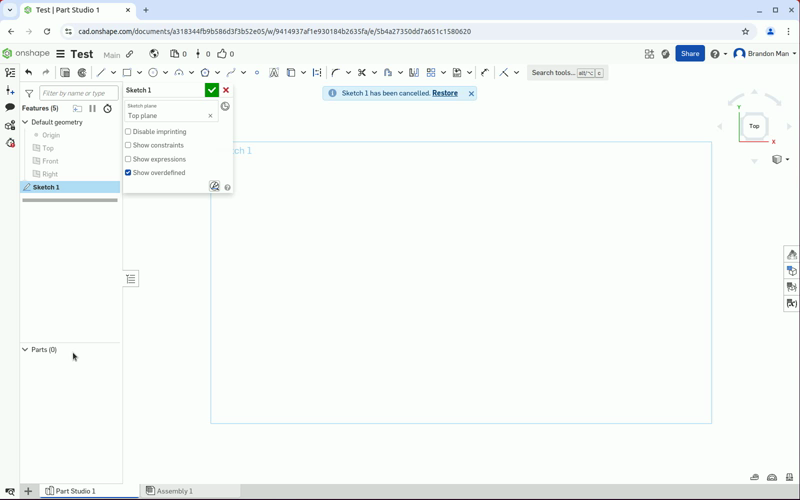
key(l)
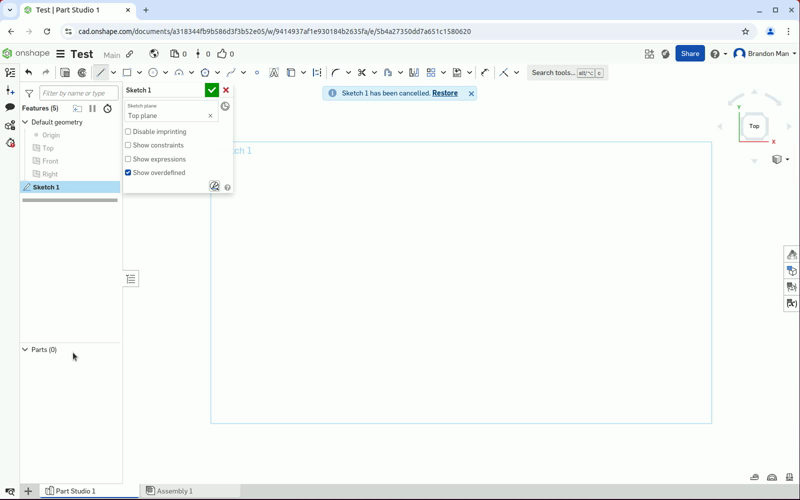
key_down(shift)
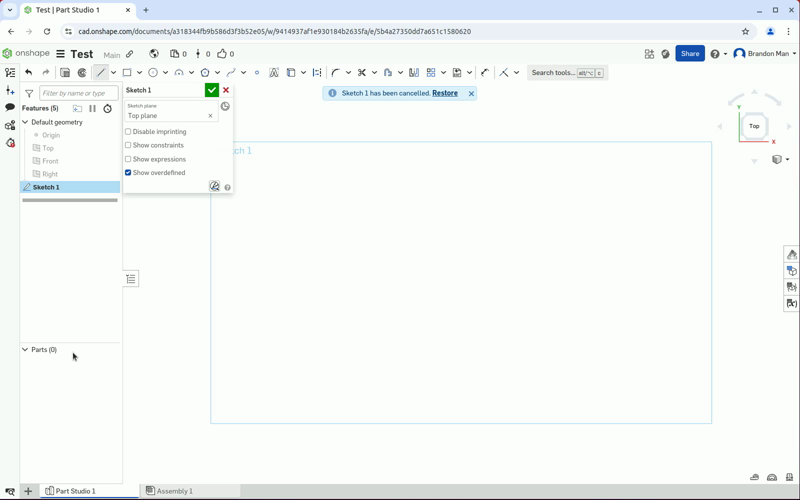
mouse_move(353, 394)
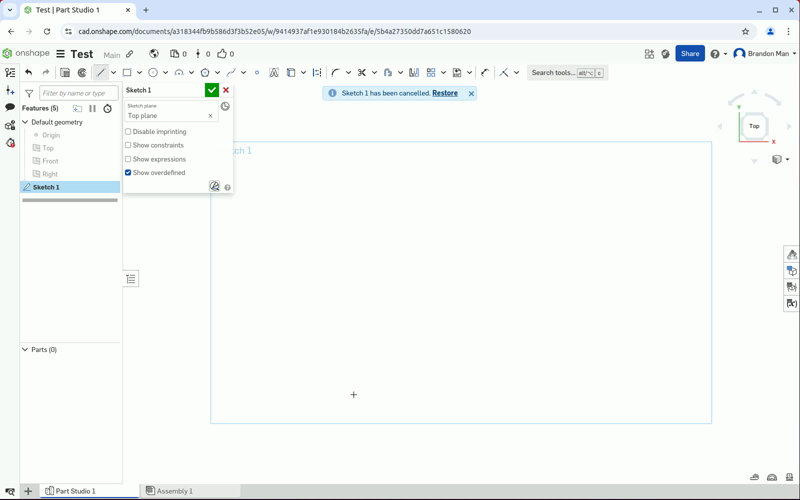
click(353, 394)
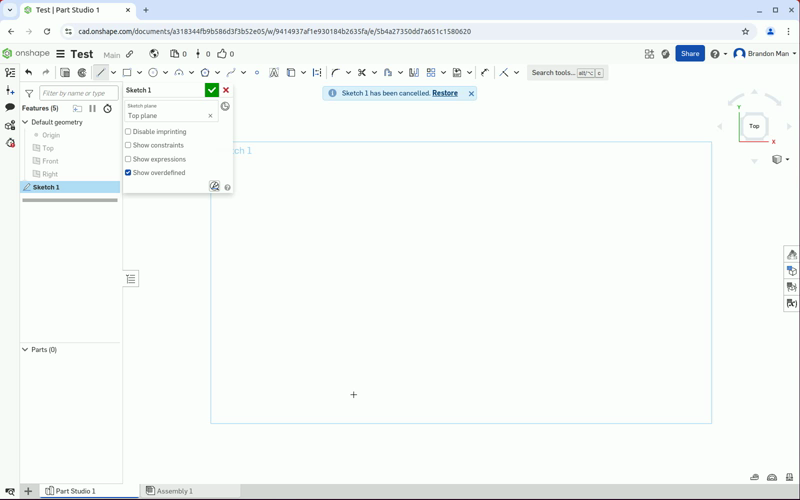
key_up(shift)
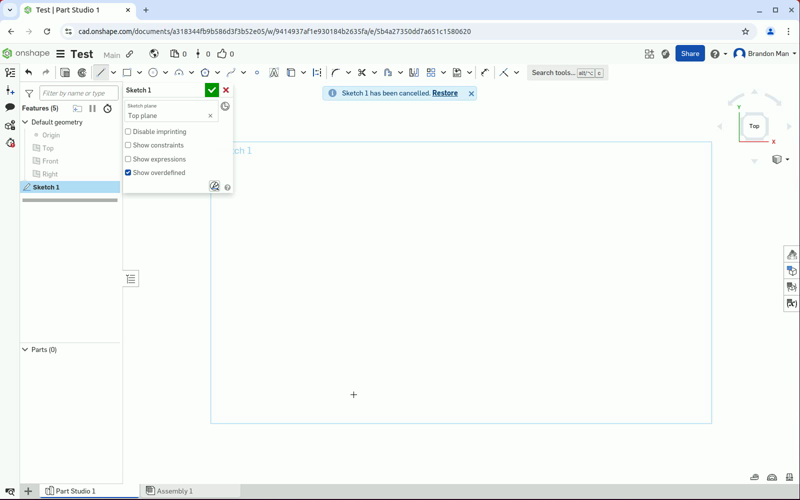
key_down(shift)
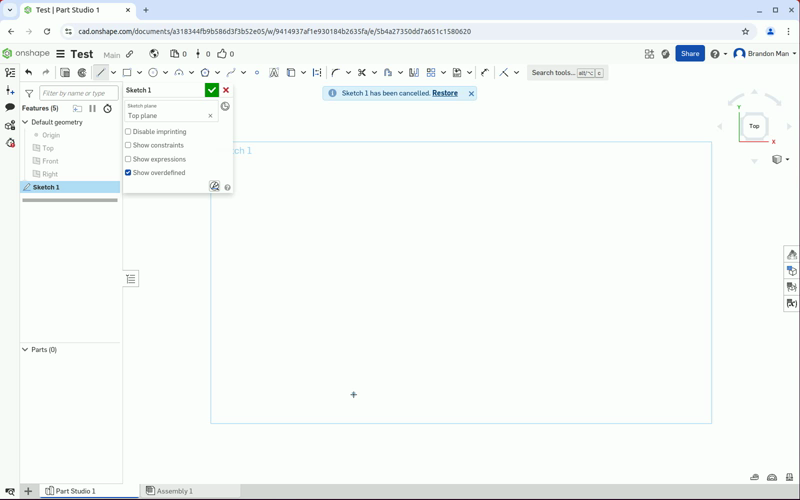
mouse_move(520, 394)
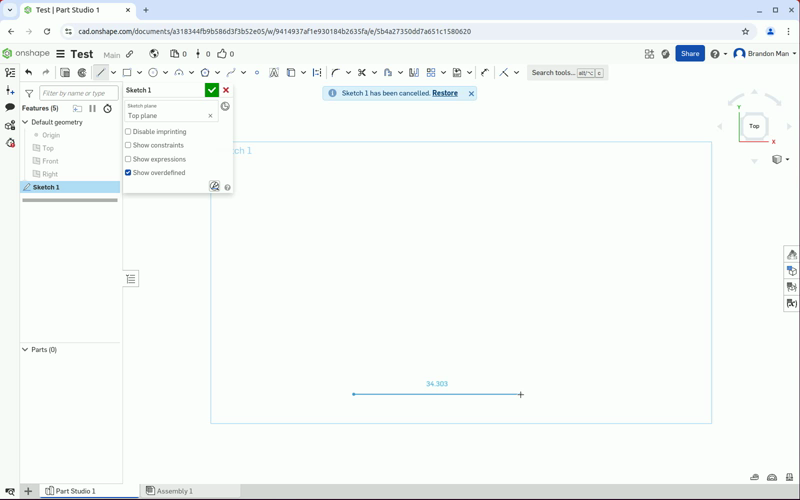
click(520, 394)
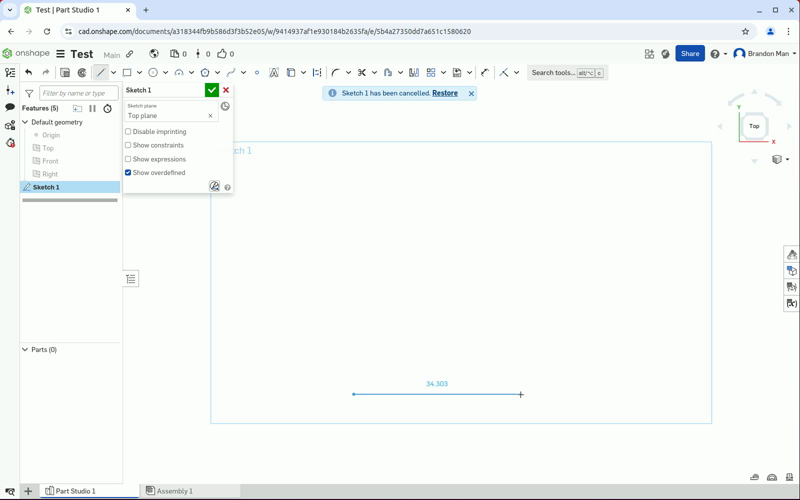
key_up(shift)
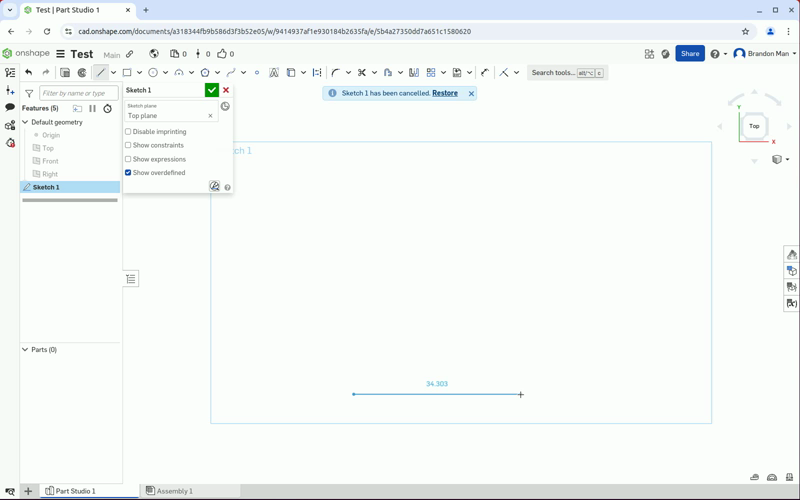
key_down(shift)
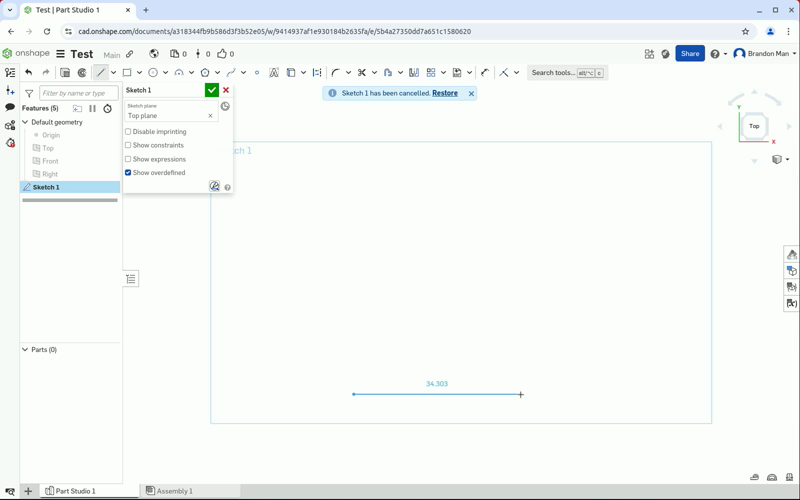
mouse_move(520, 171)
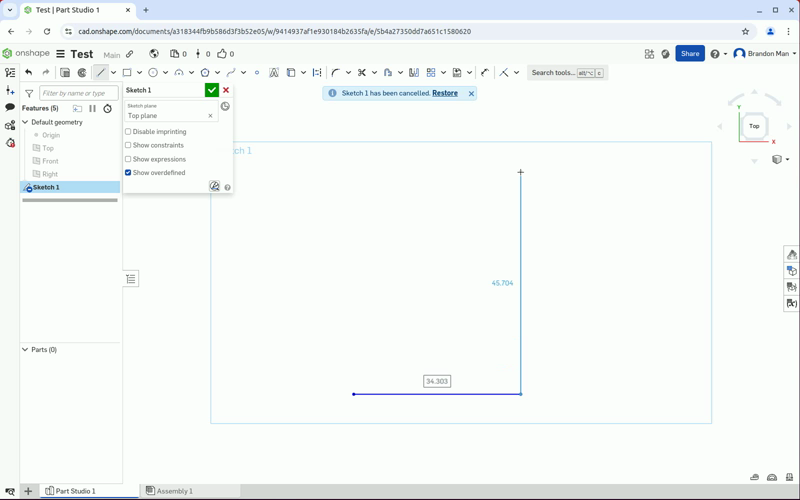
click(520, 171)
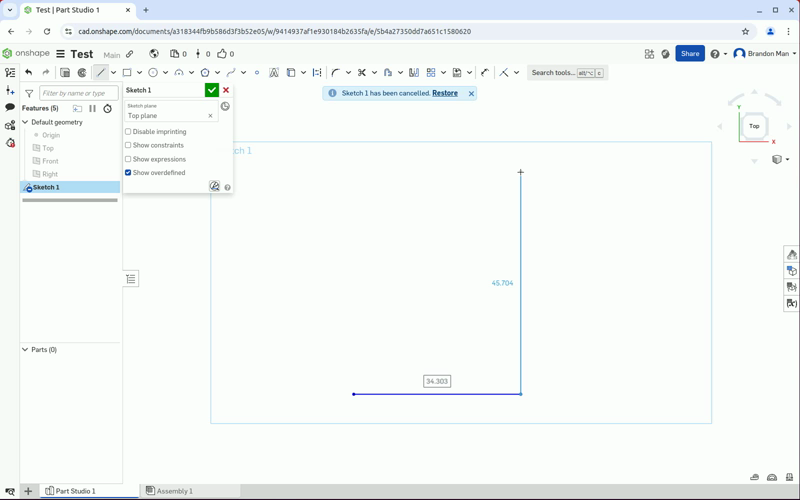
key_up(shift)
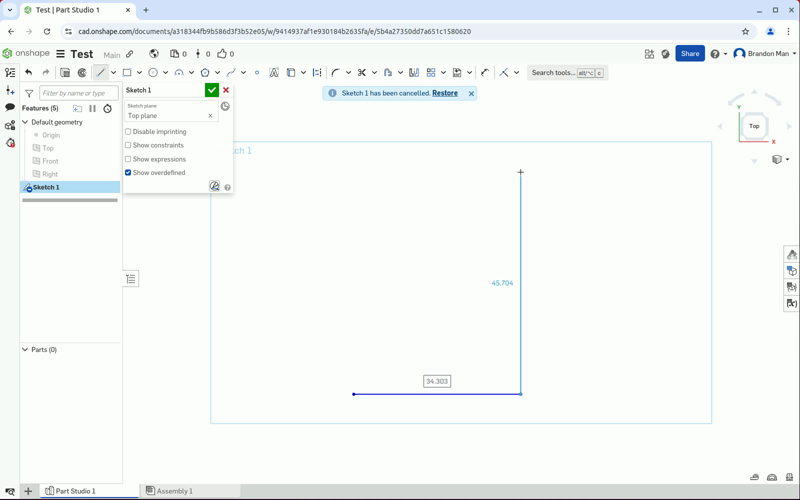
key_down(shift)
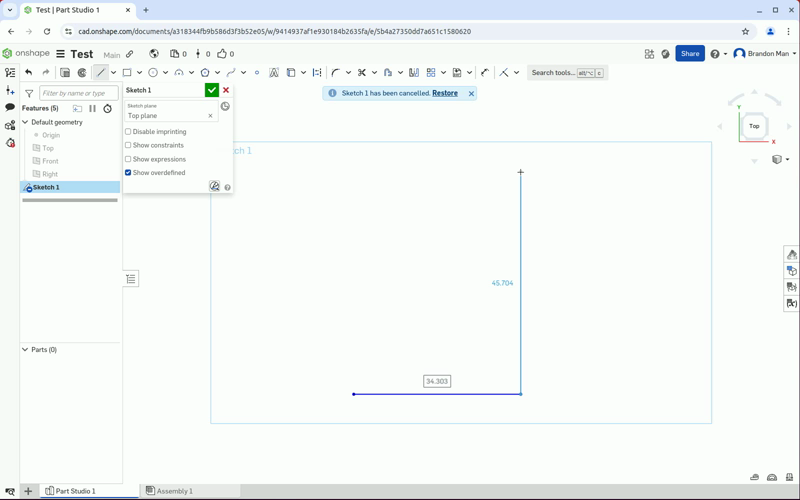
mouse_move(353, 171)
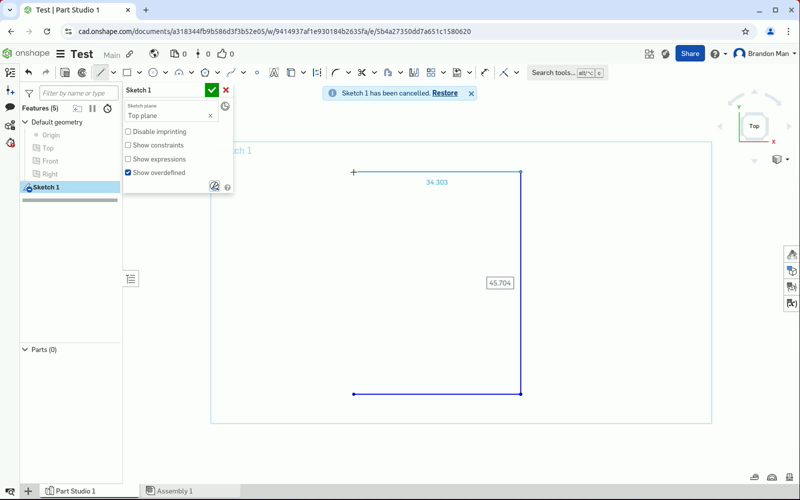
click(353, 171)
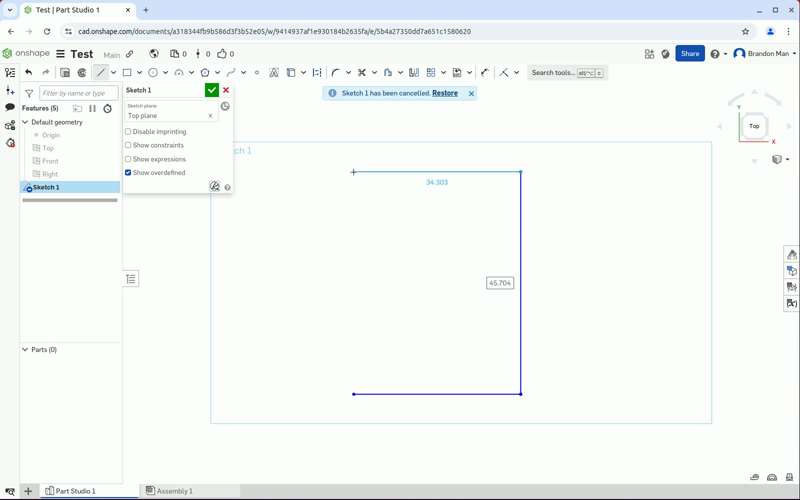
key_up(shift)
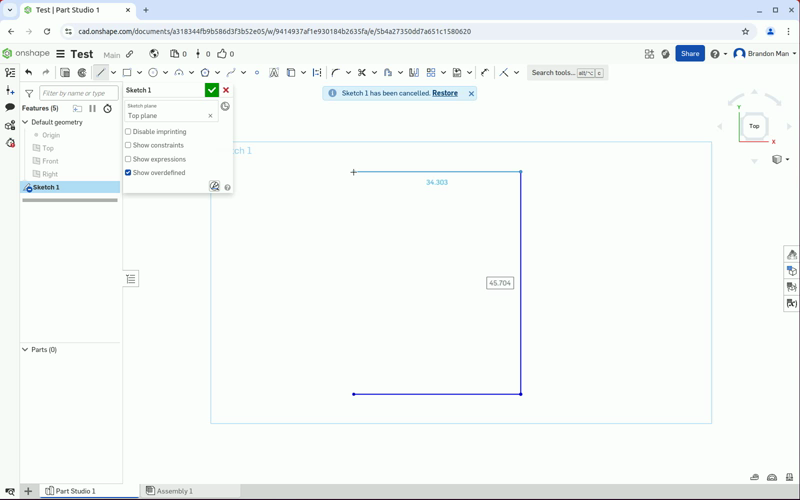
key_down(shift)
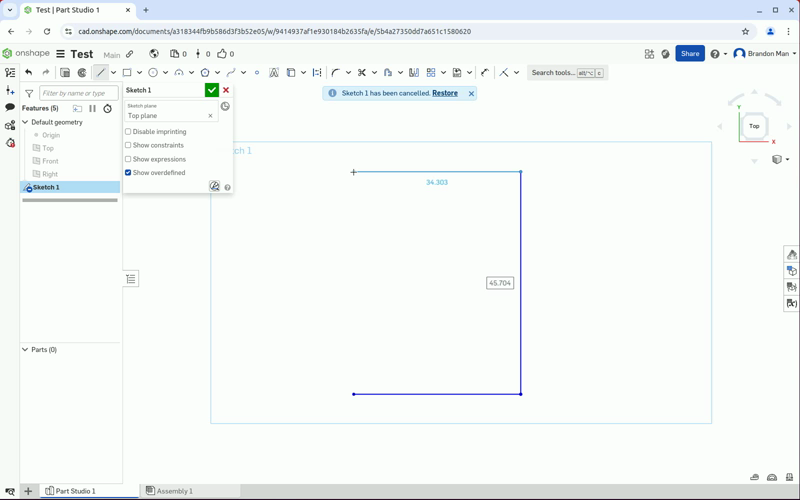
mouse_move(353, 394)
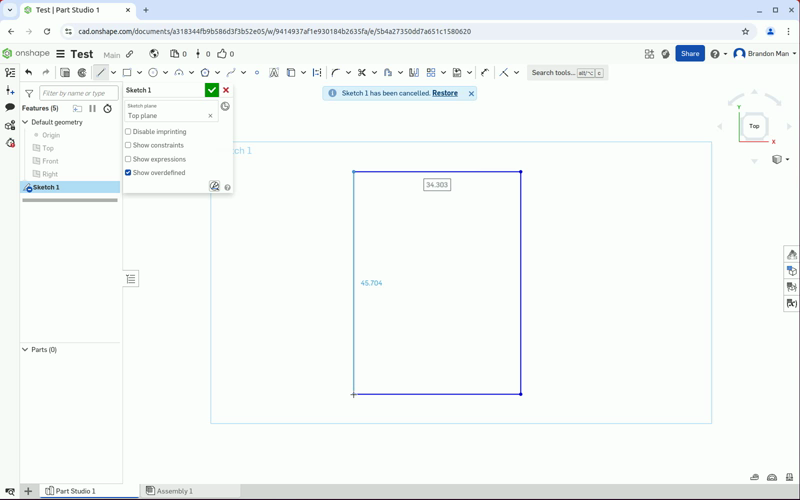
key_up(shift)
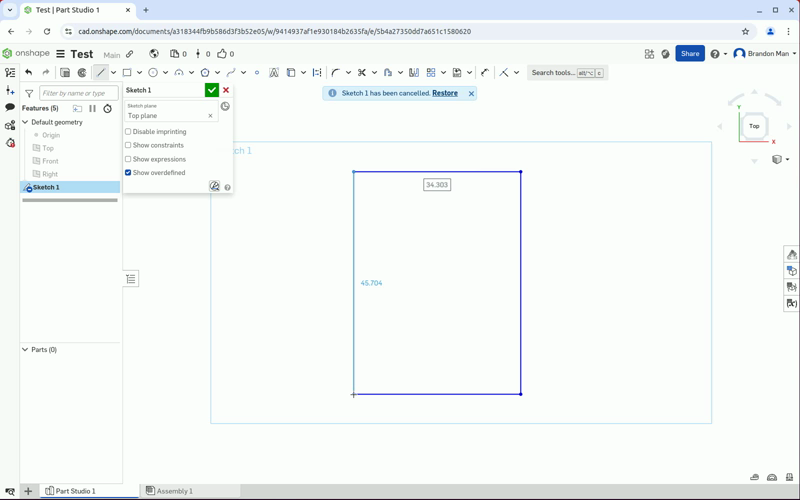
click(353, 394)
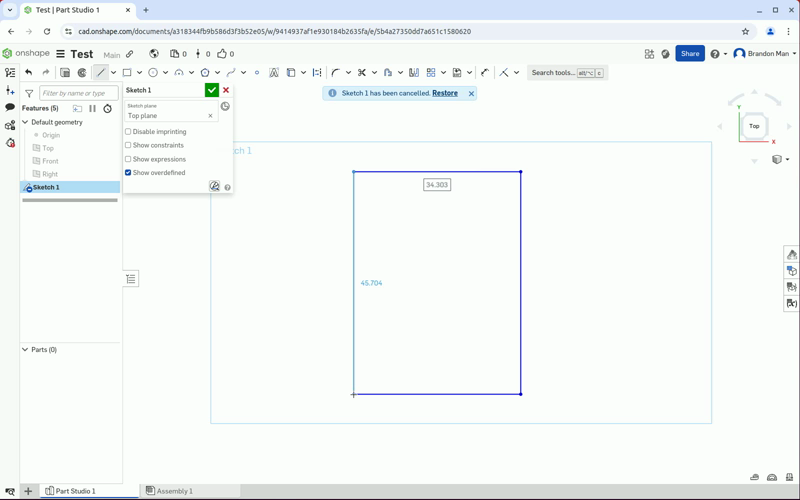
key(esc)
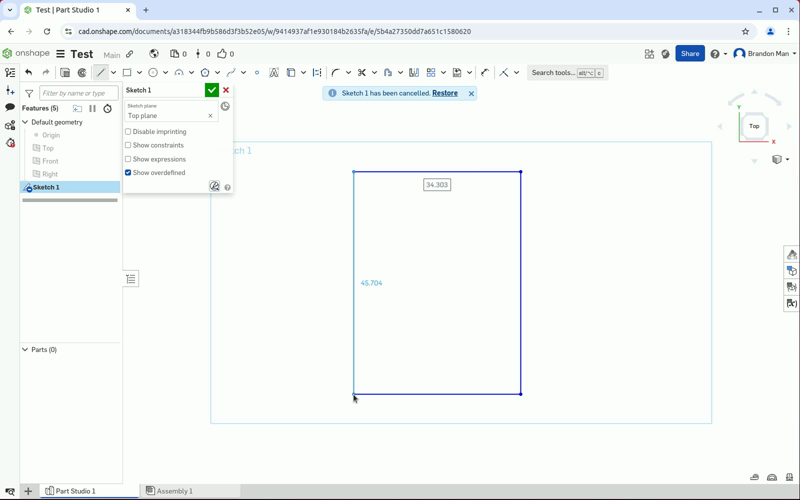
mouse_move(439, 304)
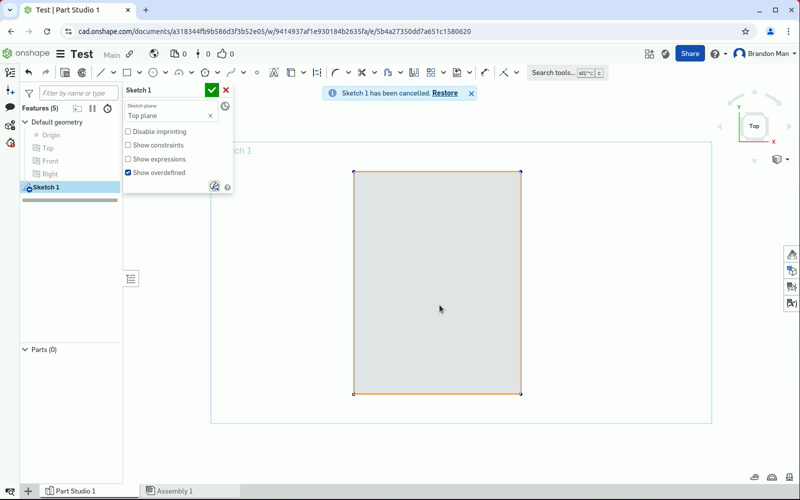
click(439, 304)
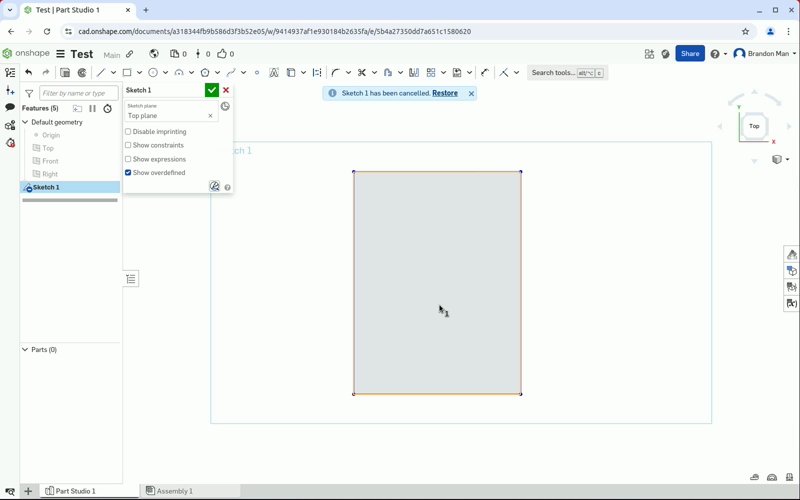
mouse_move(73, 352)
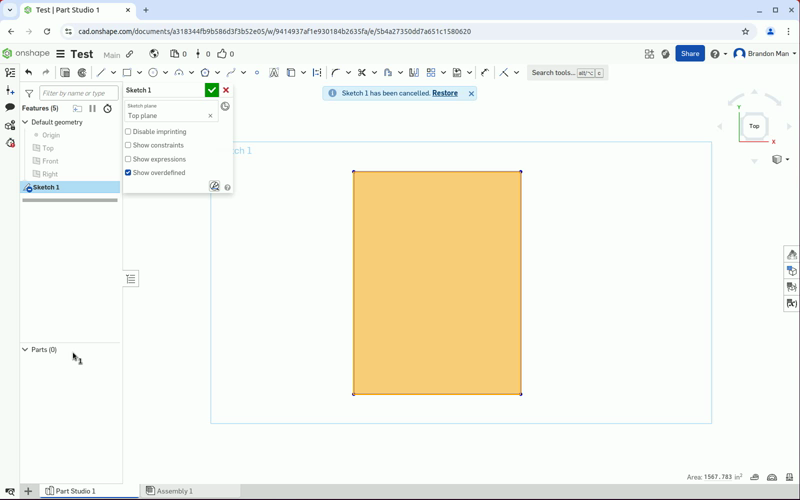
key(shift+y)
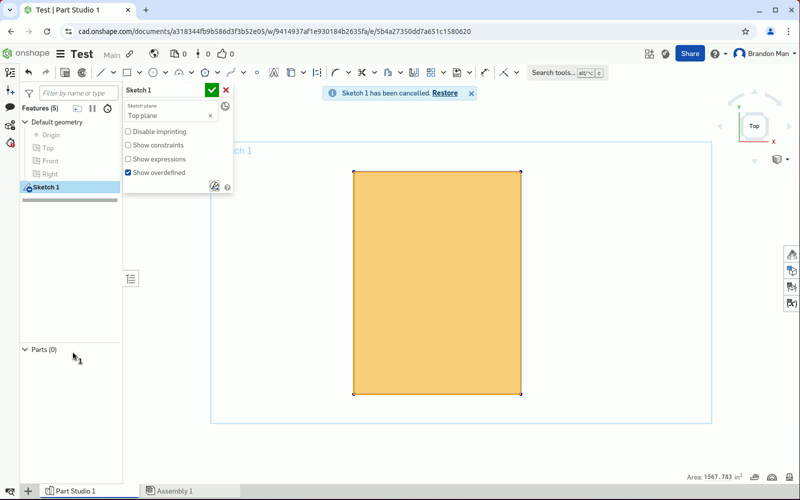
key(shift+e)
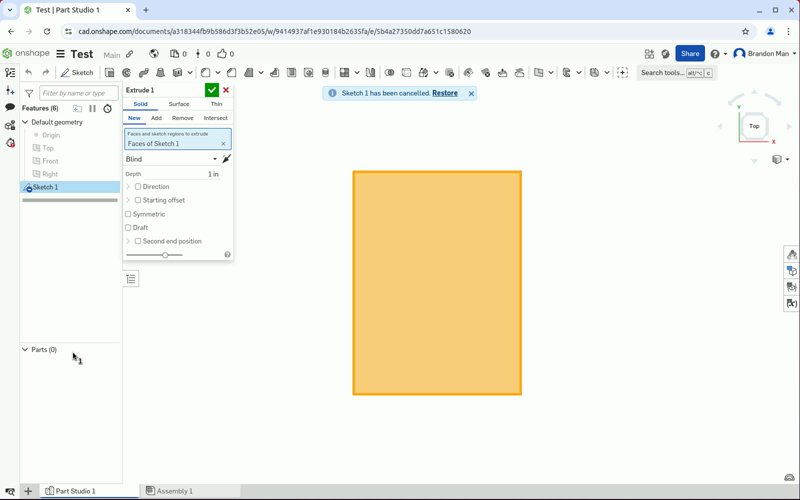
mouse_move(143, 106)
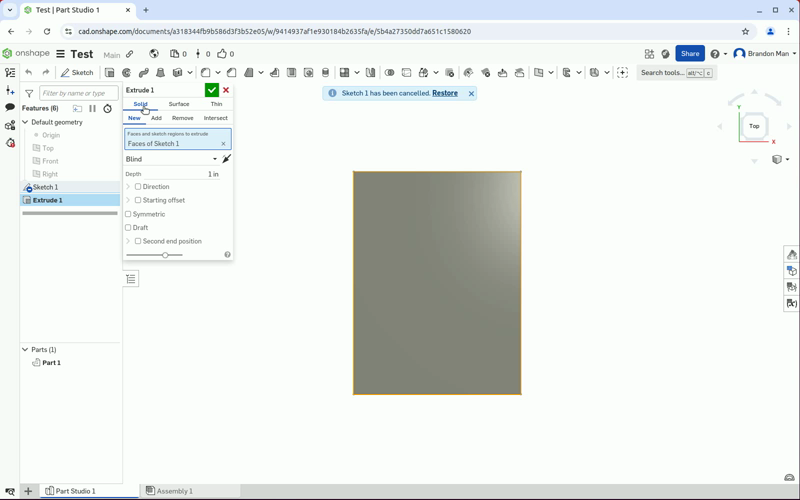
click(143, 106)
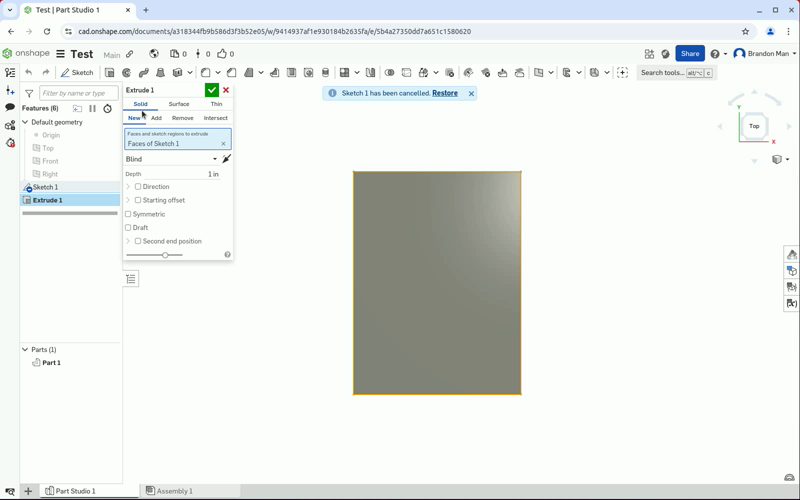
mouse_move(137, 120)
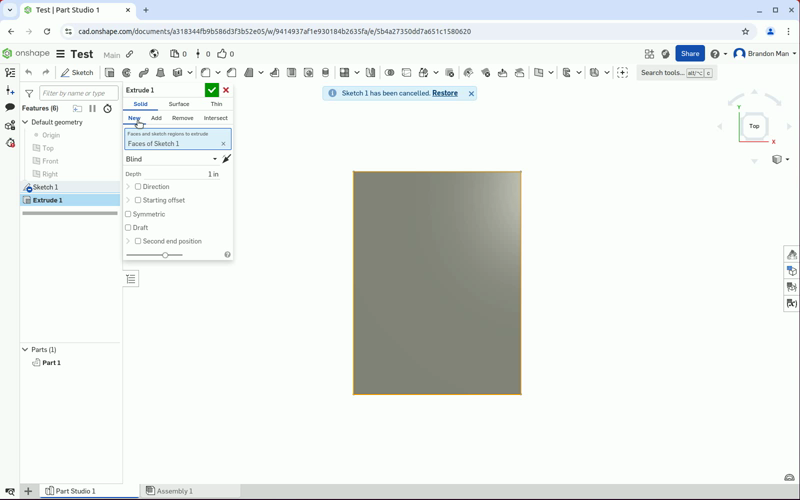
click(137, 120)
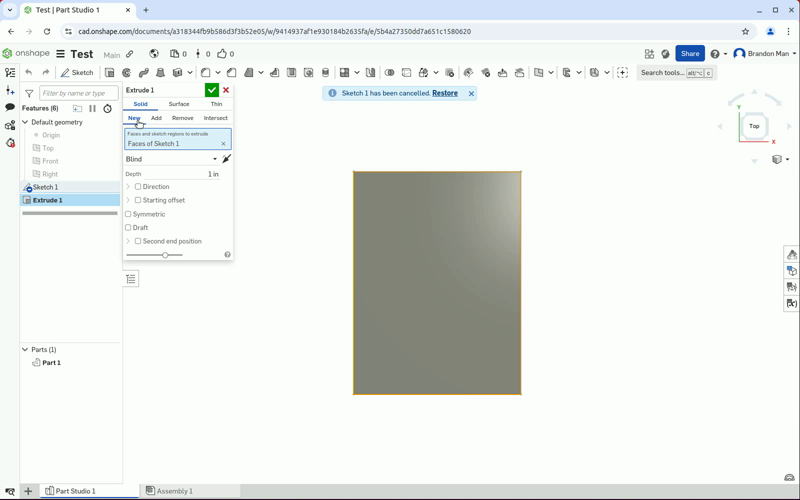
key(tab, 4)
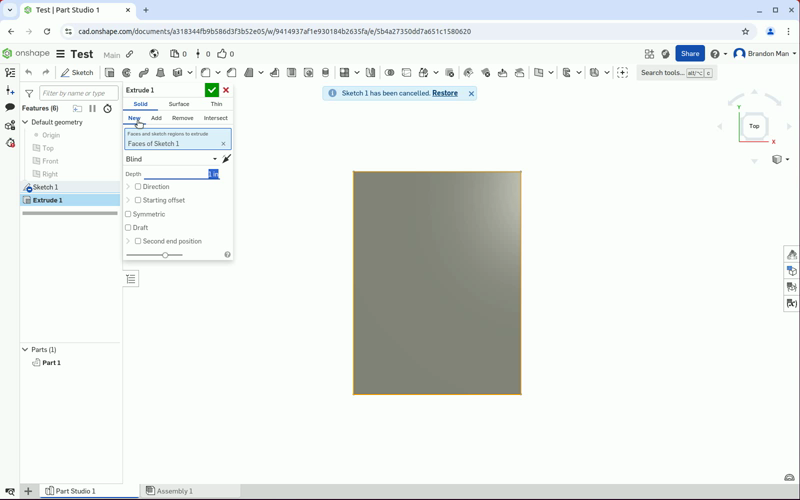
text(4.333)
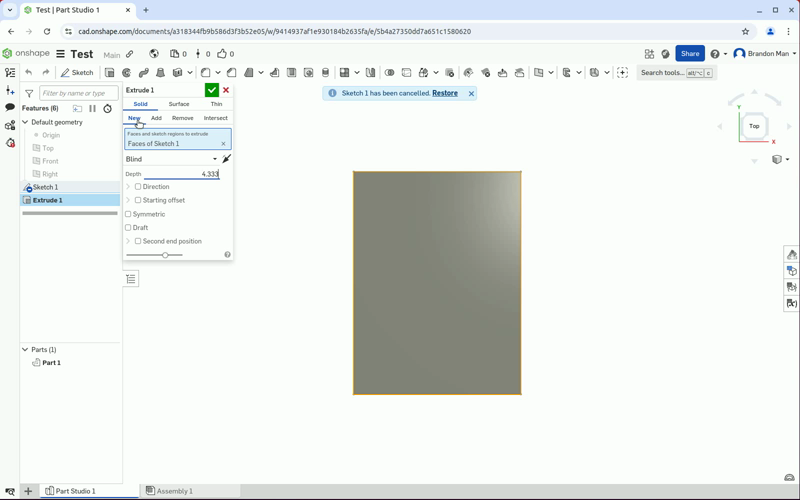
key(enter)
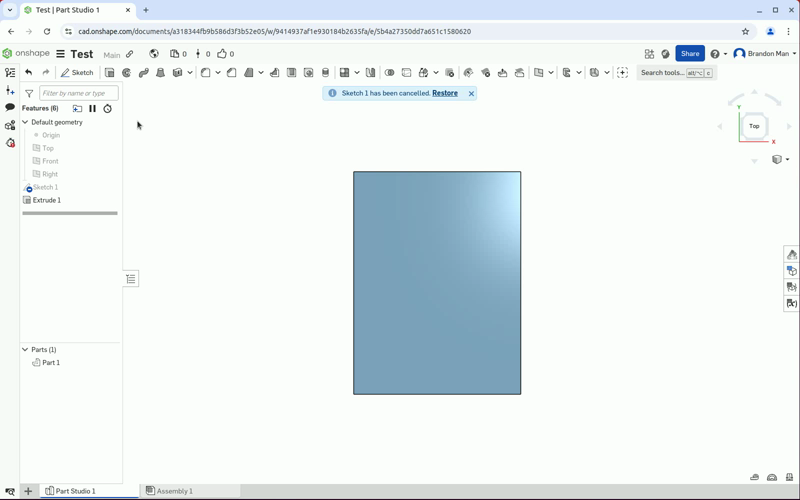
key(shift+h)
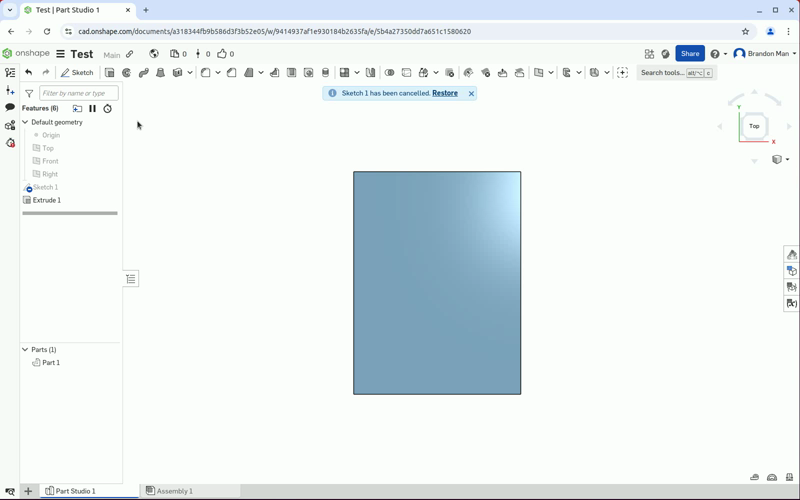
key(shift+h)
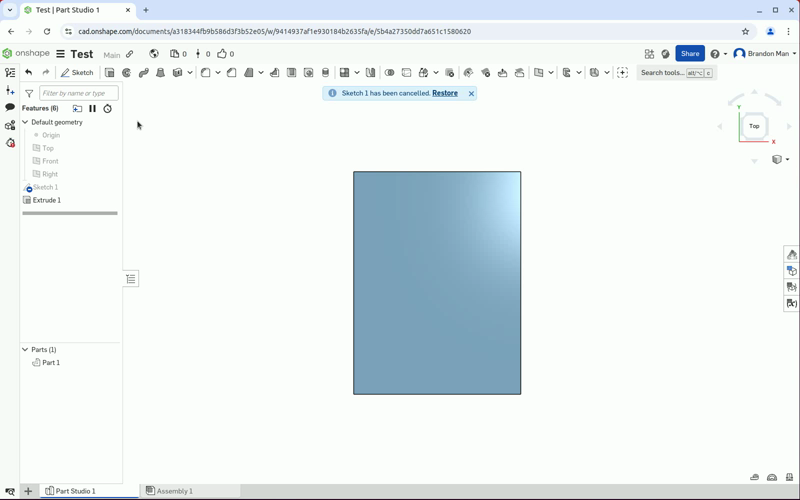
mouse_move(73, 189)
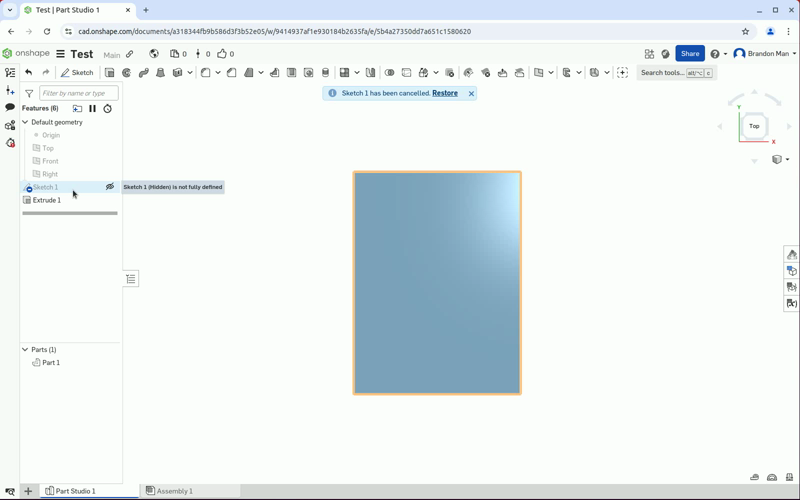
click(73, 189)
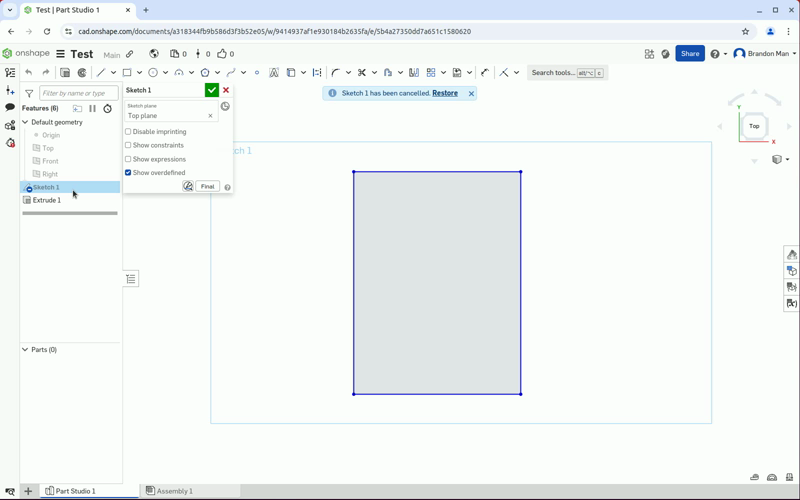
mouse_move(229, 92)
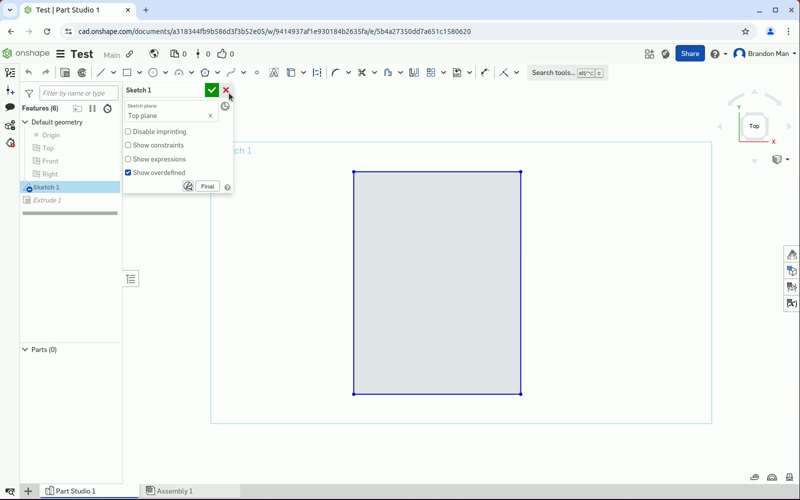
click(229, 92)
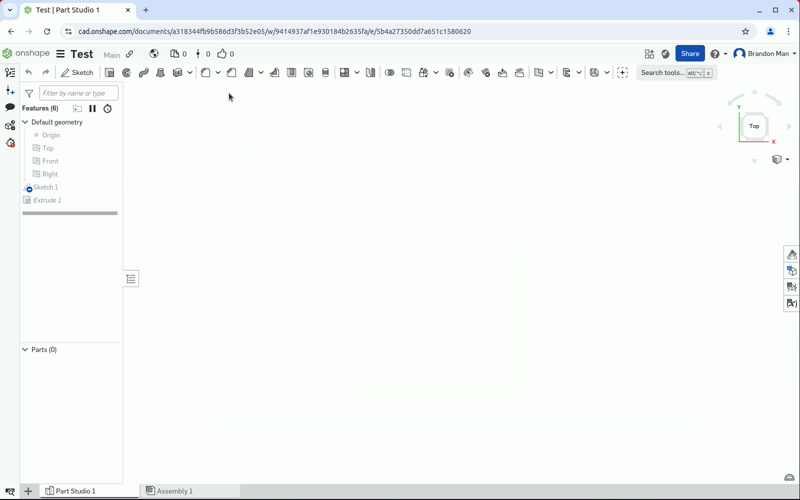
mouse_move(541, 75)
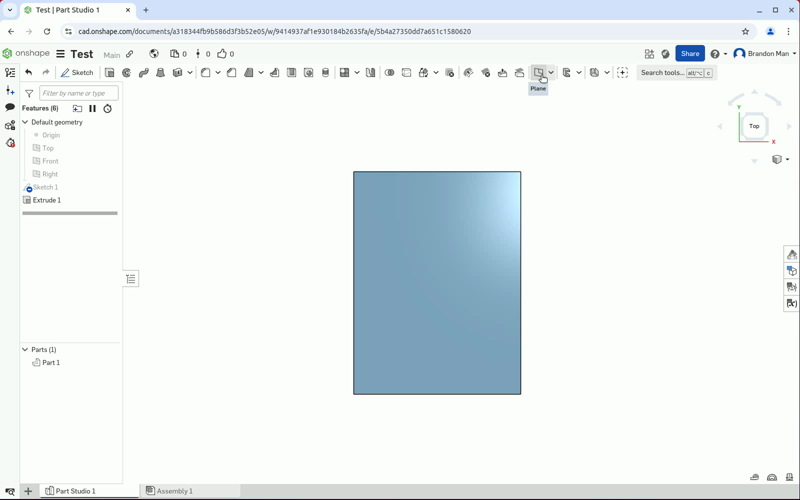
click(541, 75)
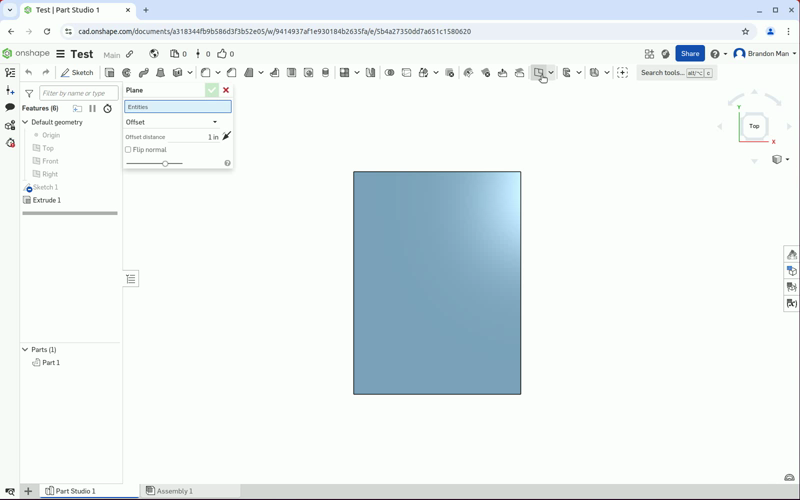
mouse_move(73, 150)
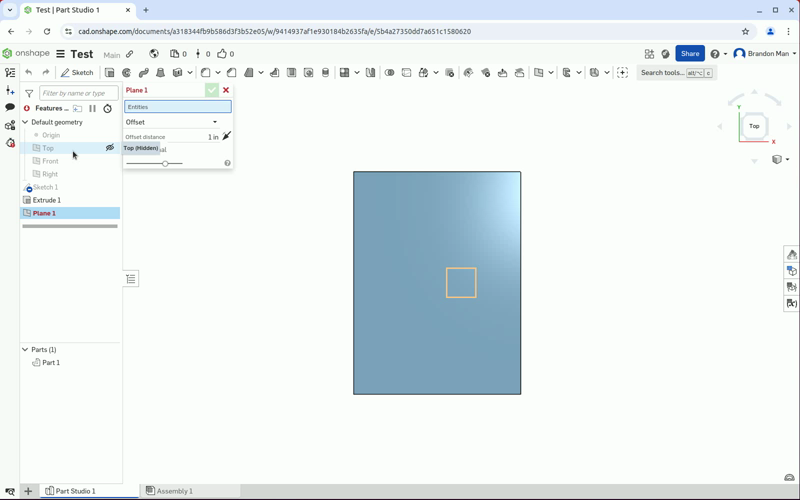
click(73, 150)
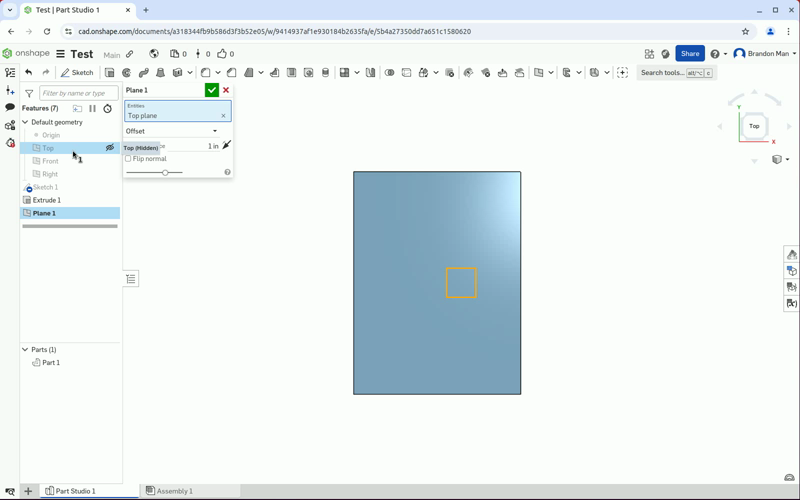
key(tab, 2)
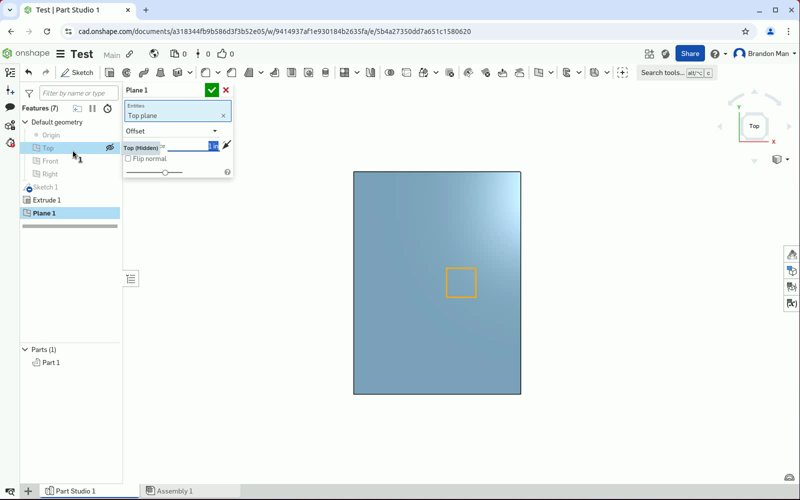
text(4.344)
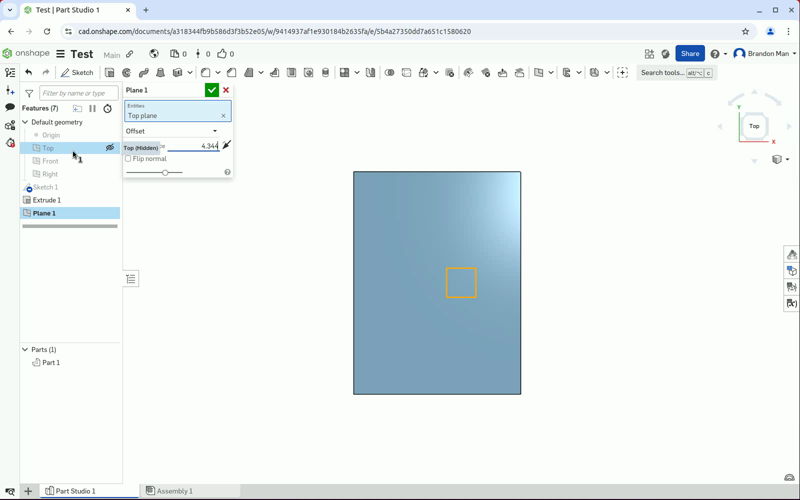
key(enter, 2)
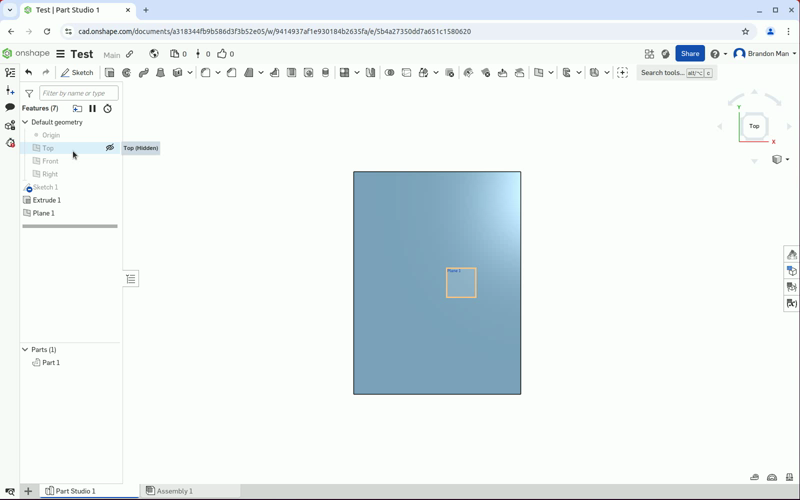
key(shift+s)
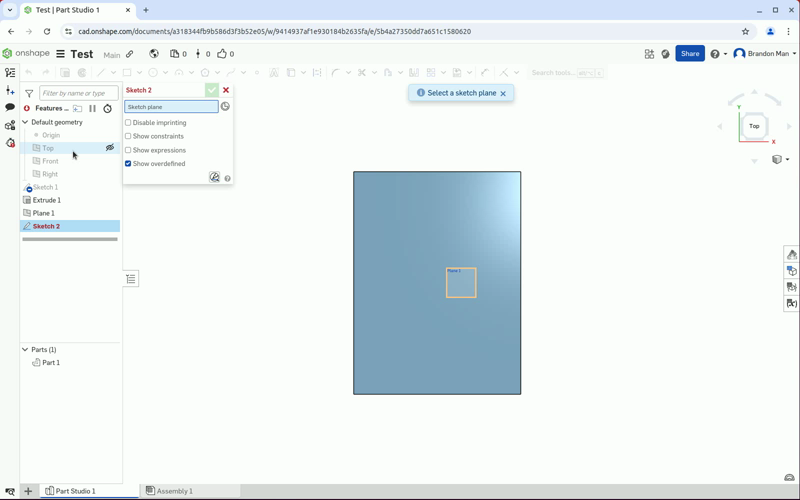
mouse_move(73, 215)
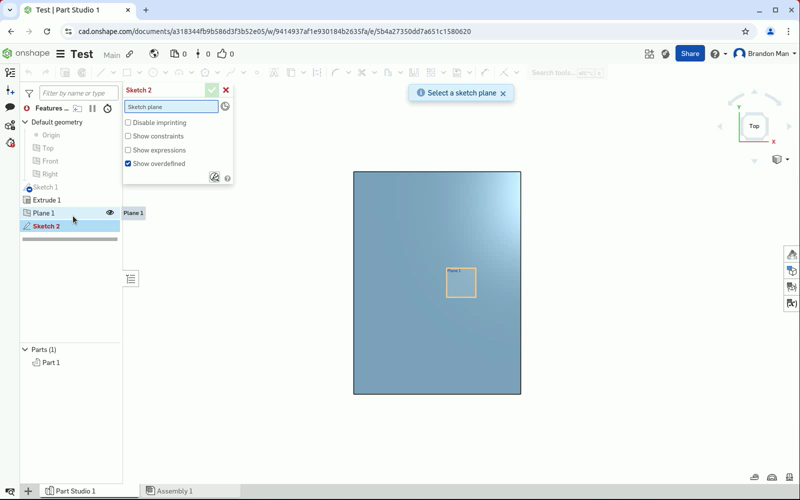
click(73, 215)
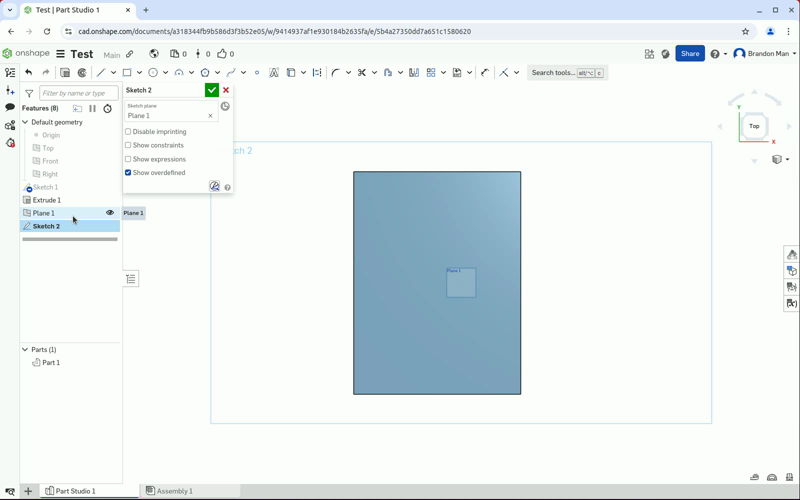
mouse_move(73, 352)
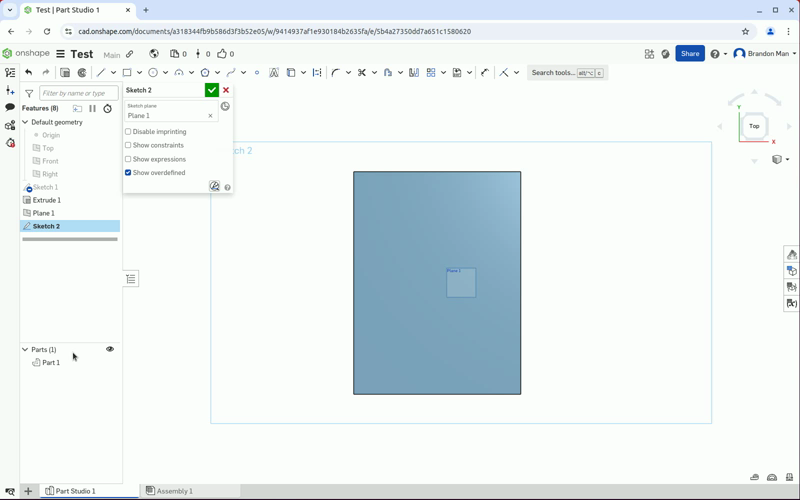
key(y)
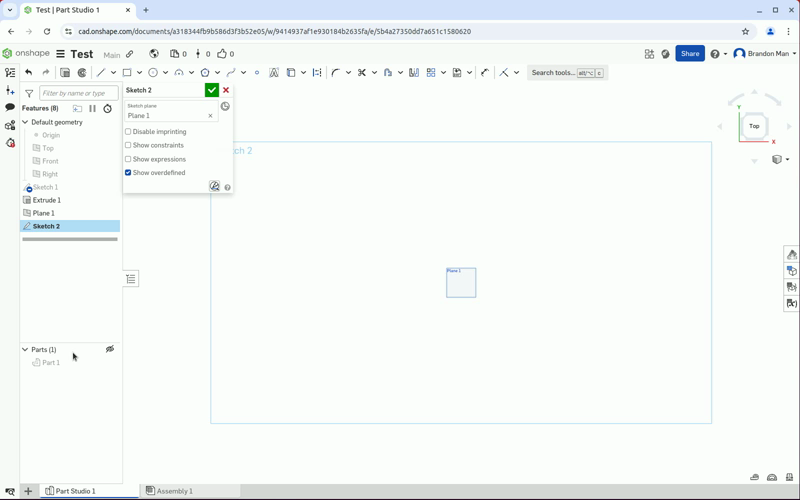
key(l)
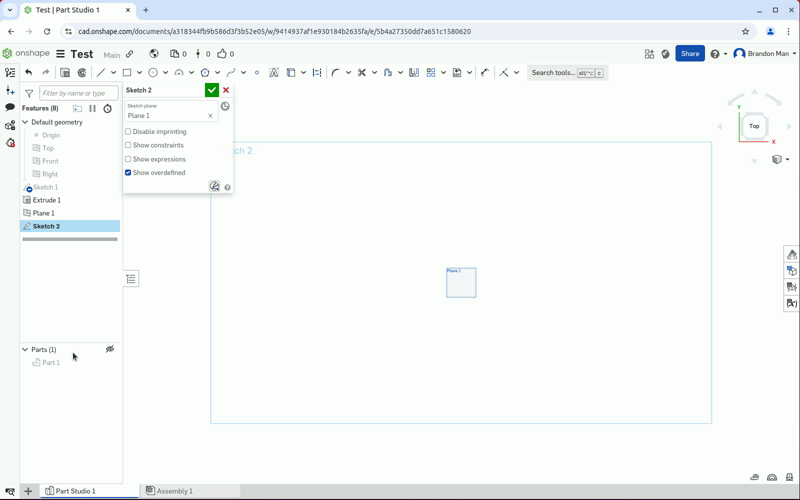
key_down(shift)
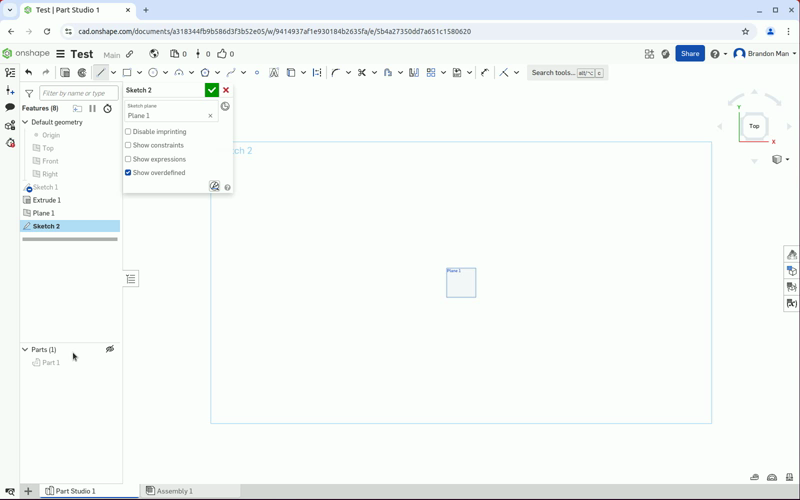
mouse_move(374, 374)
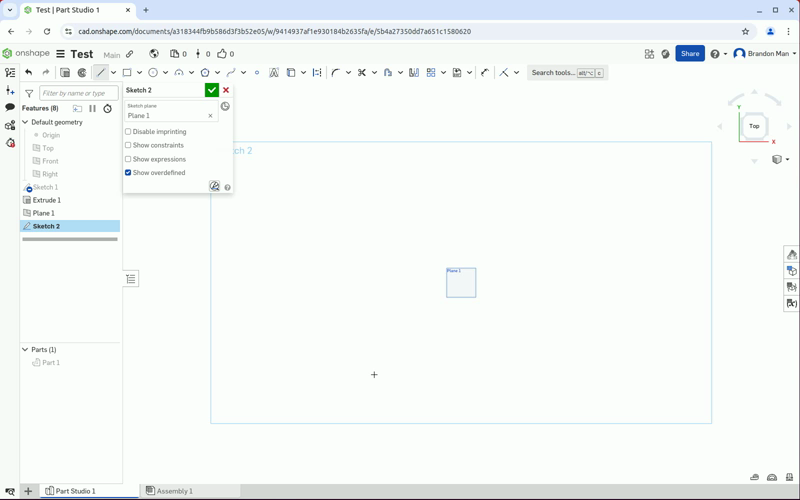
click(374, 374)
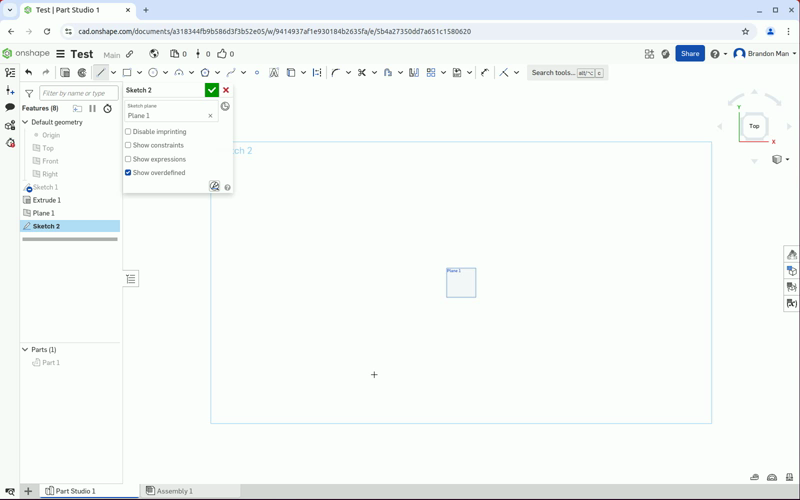
key_up(shift)
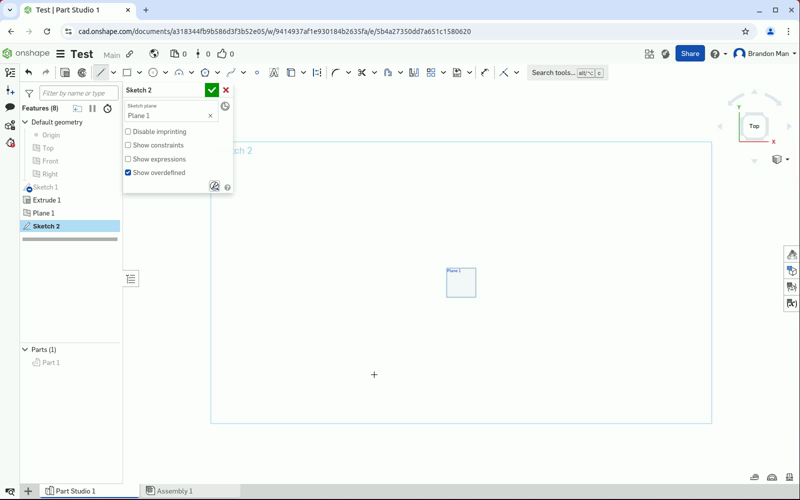
key_down(shift)
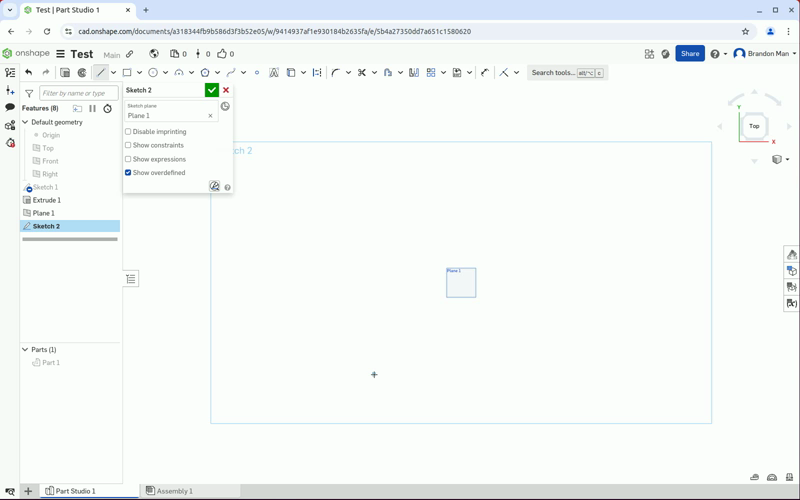
mouse_move(501, 374)
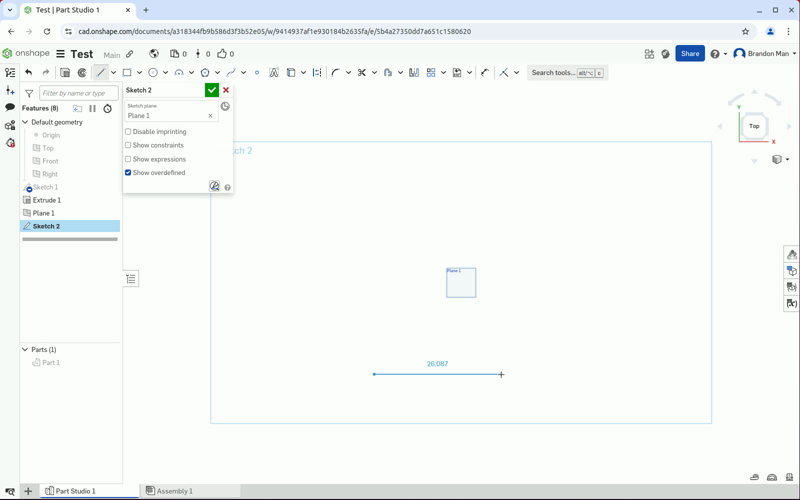
click(501, 374)
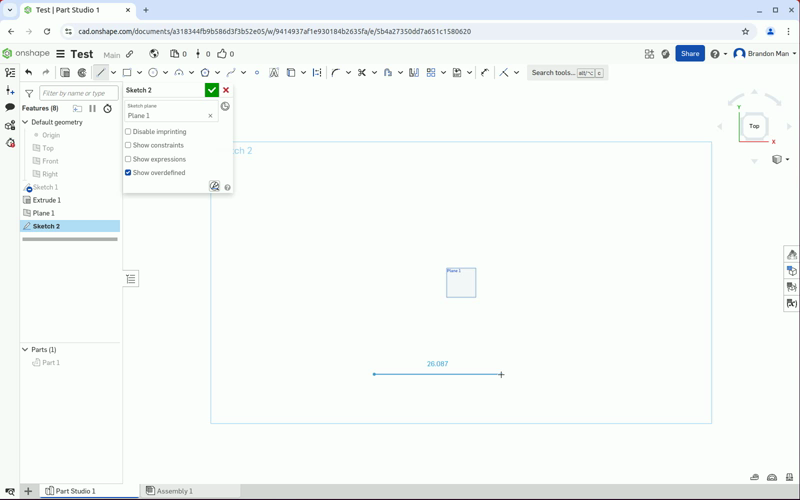
key_up(shift)
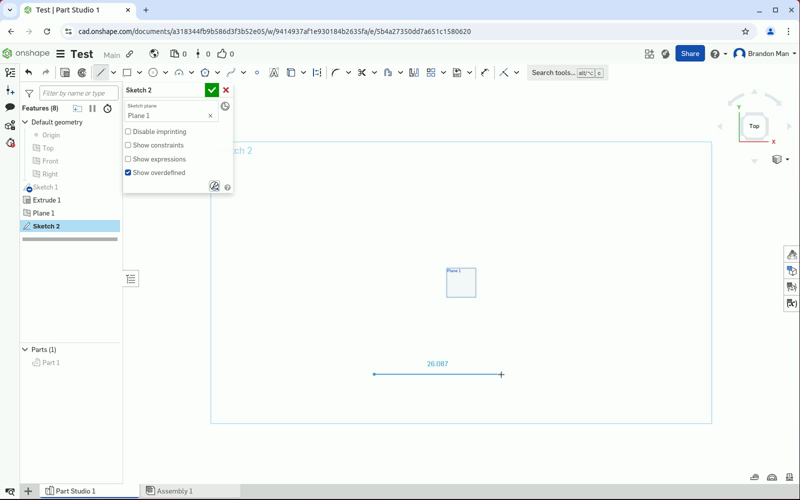
key_down(shift)
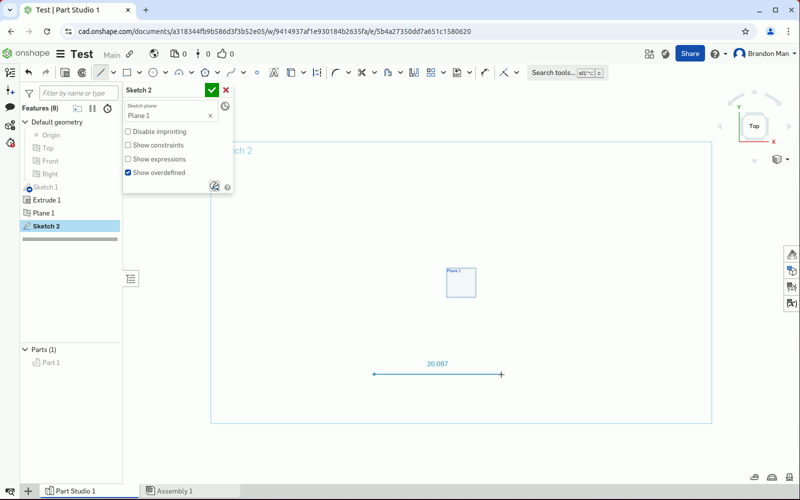
mouse_move(501, 191)
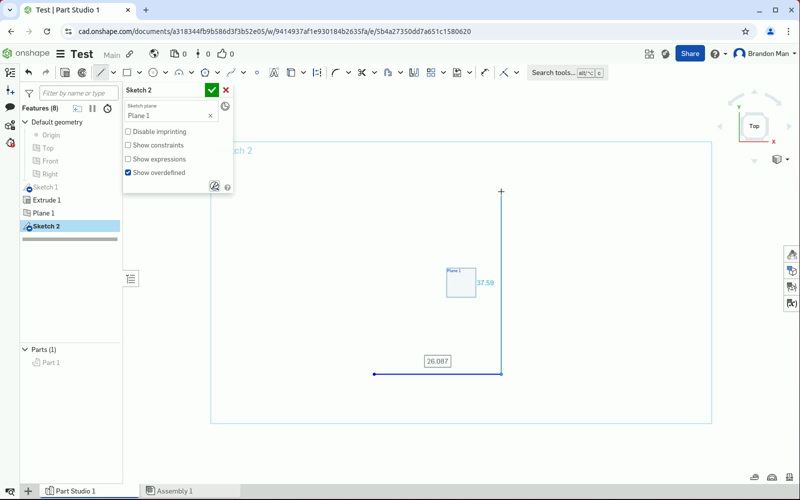
click(501, 191)
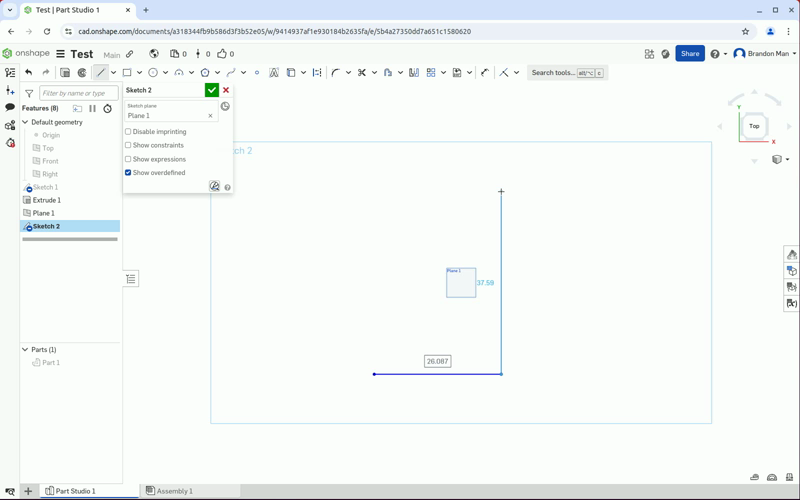
key_up(shift)
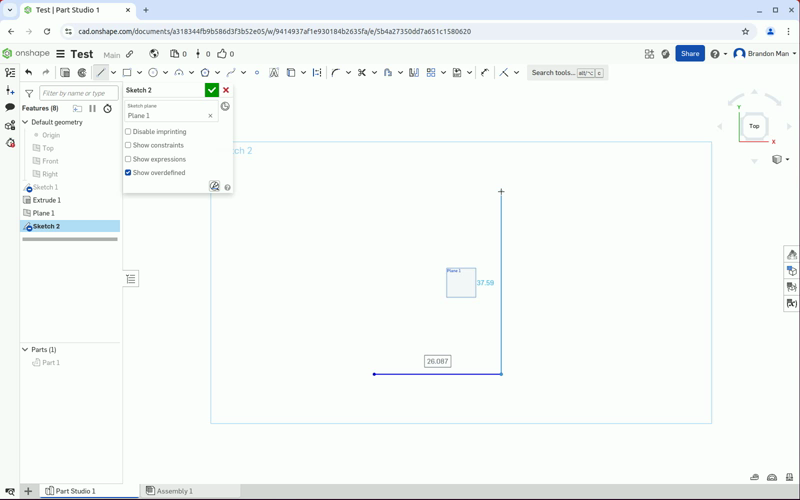
key_down(shift)
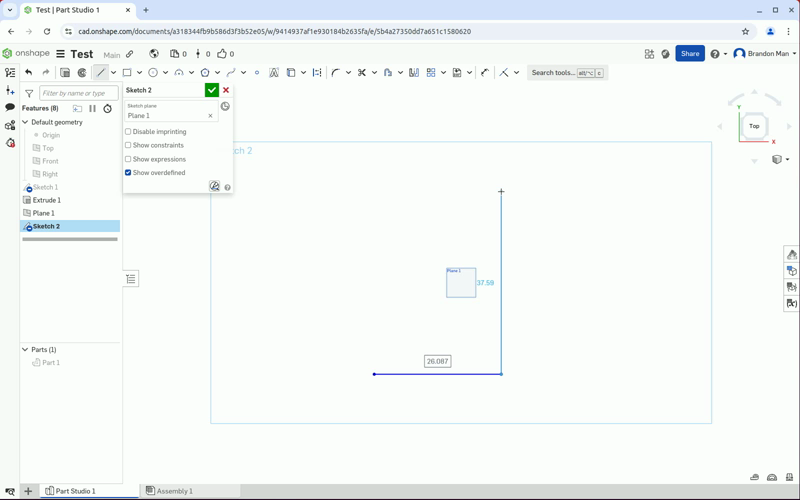
mouse_move(374, 191)
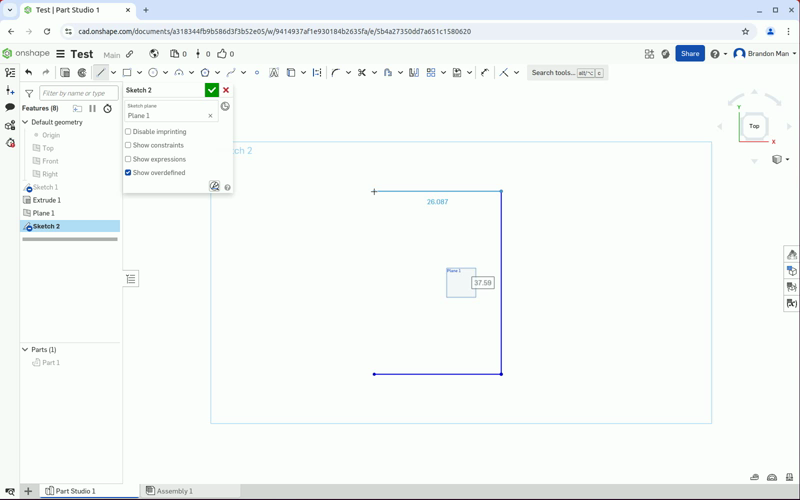
click(374, 191)
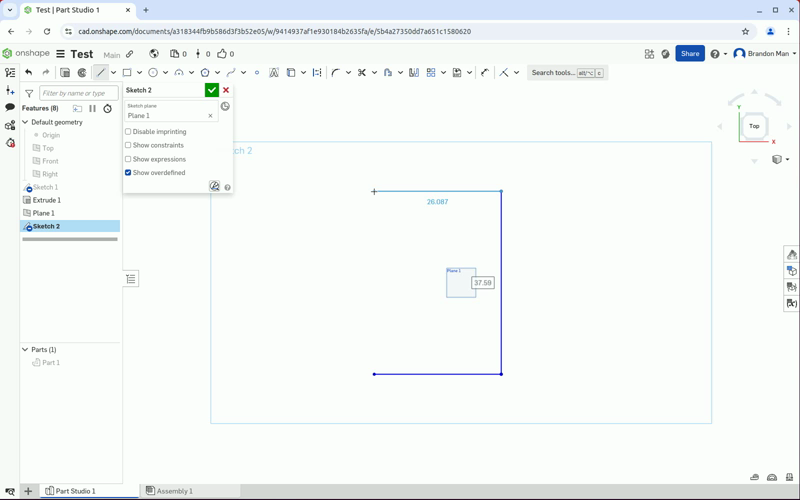
key_up(shift)
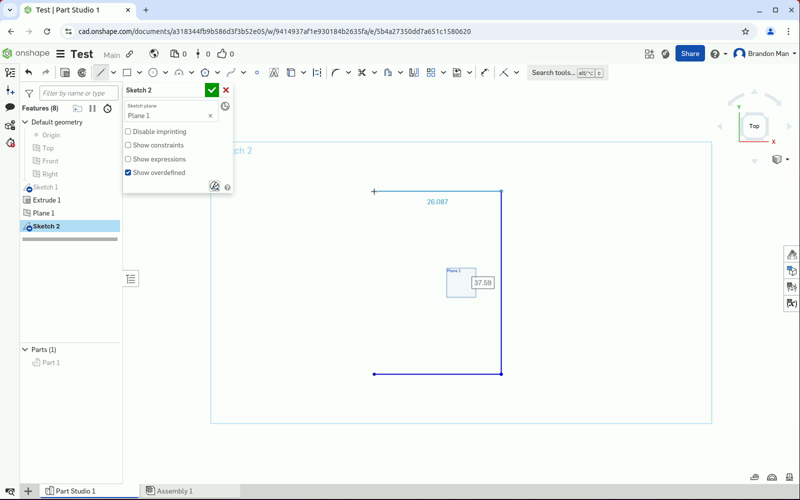
key_down(shift)
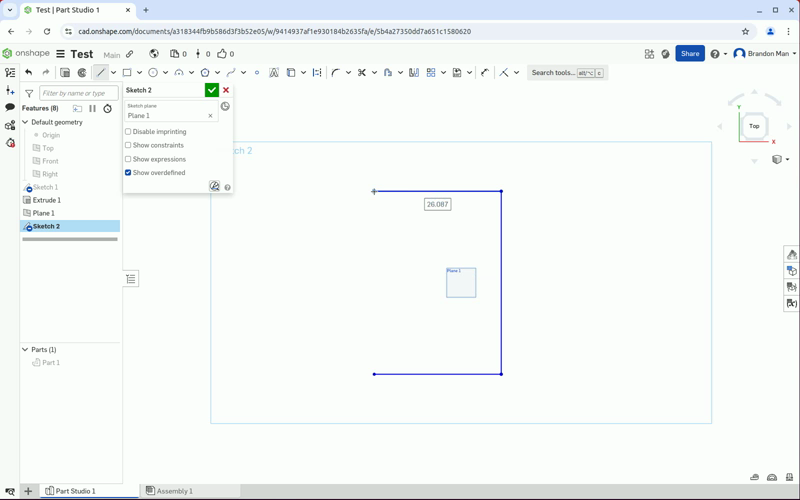
mouse_move(374, 374)
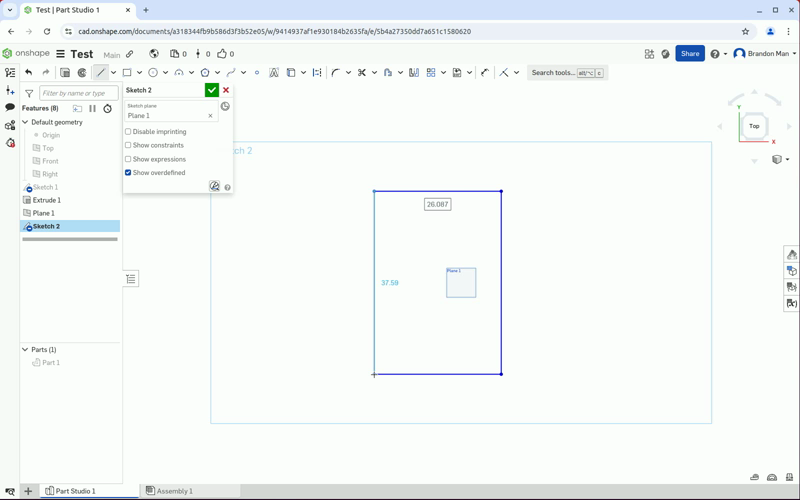
key_up(shift)
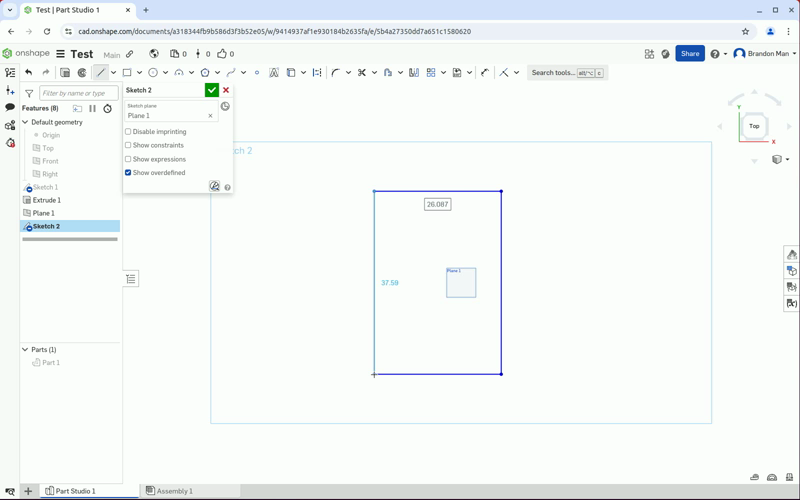
click(374, 374)
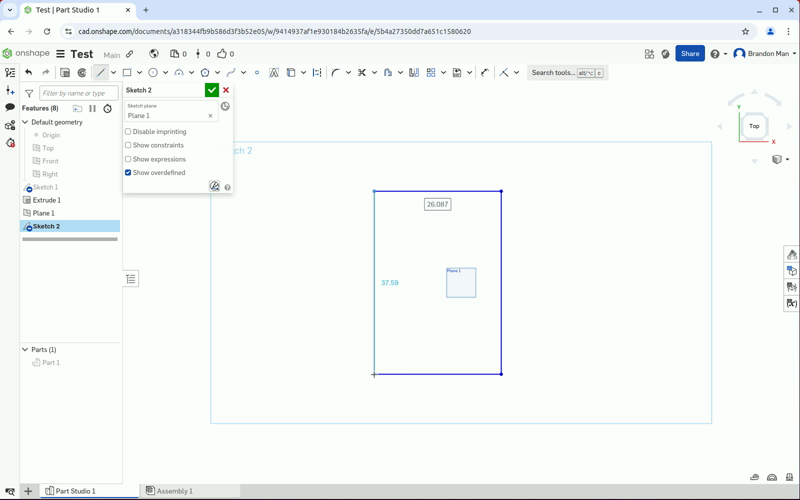
key(esc)
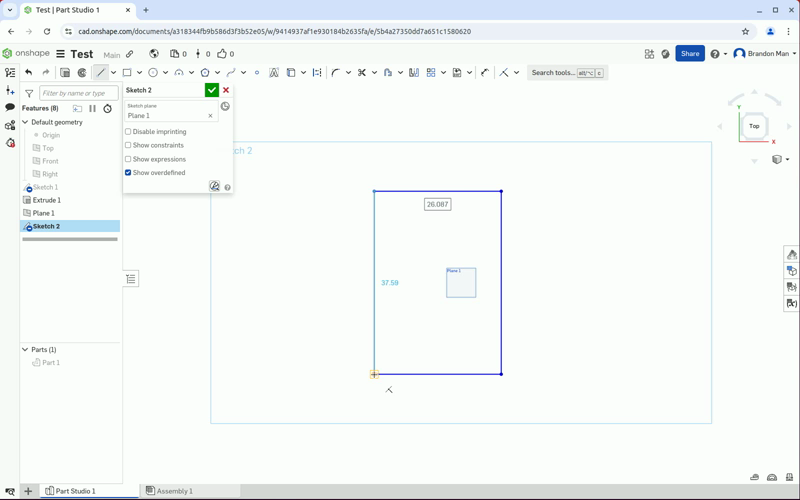
mouse_move(467, 236)
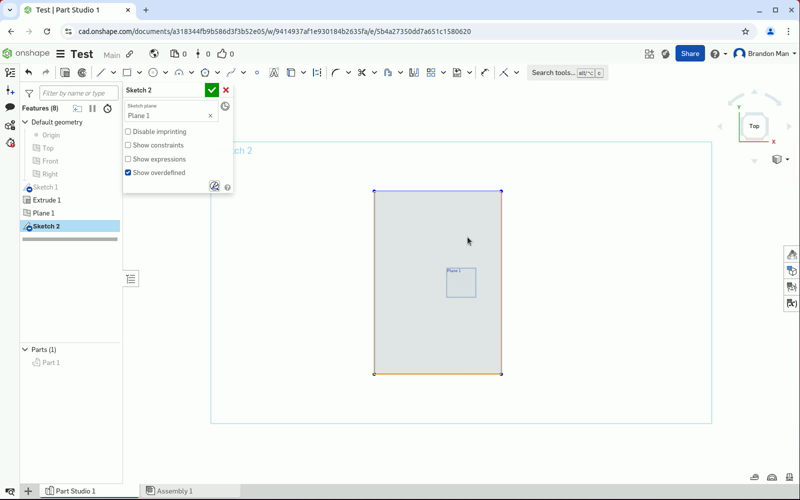
click(467, 236)
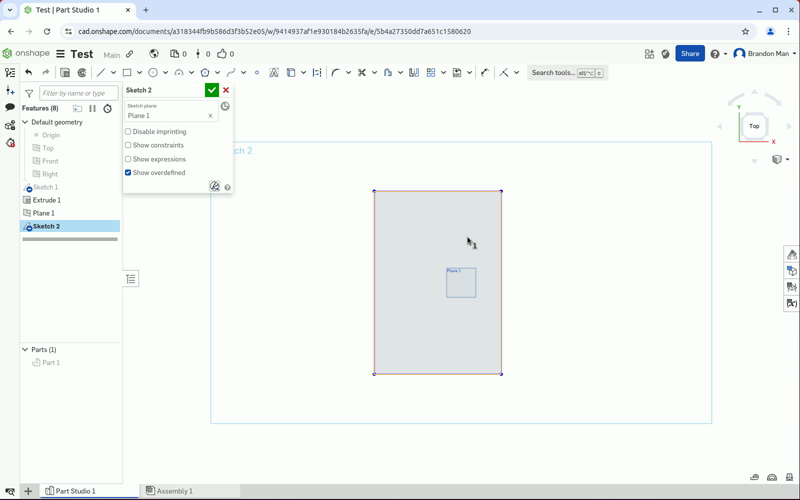
mouse_move(73, 352)
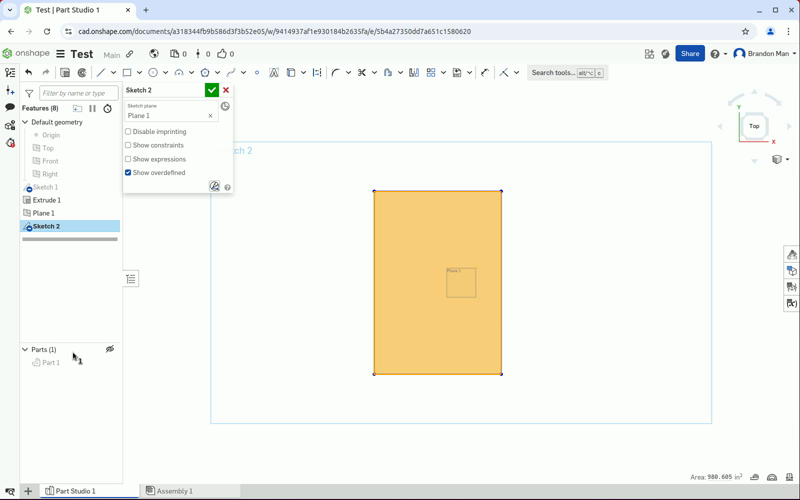
key(shift+y)
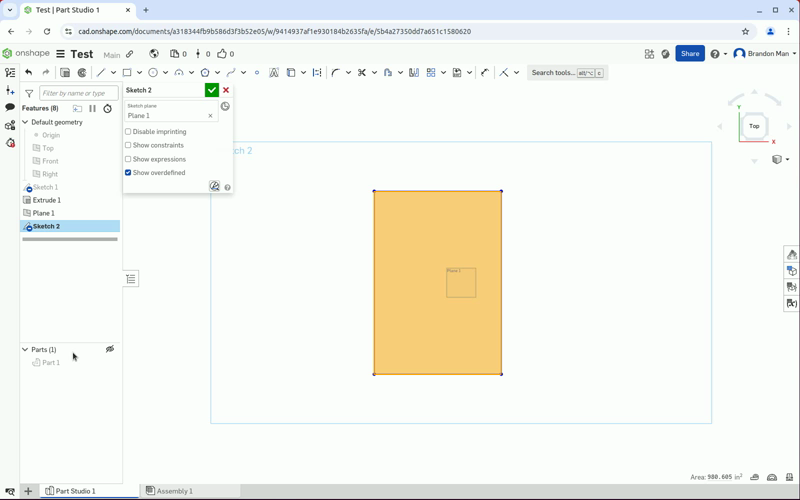
key(shift+e)
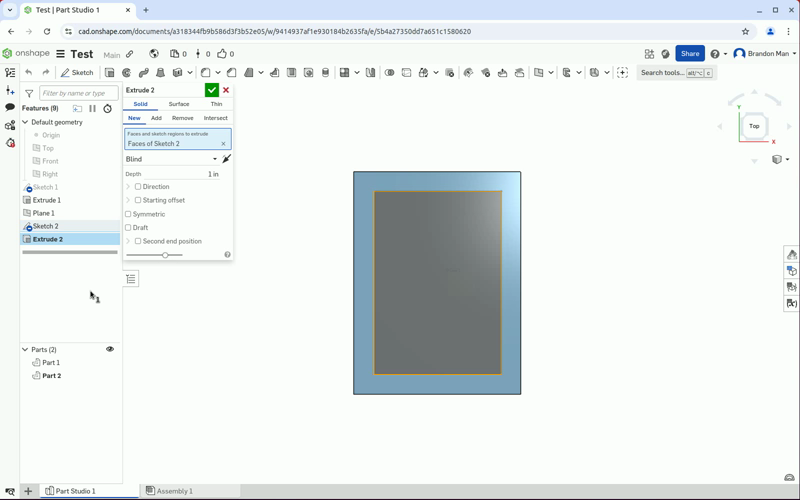
mouse_move(143, 106)
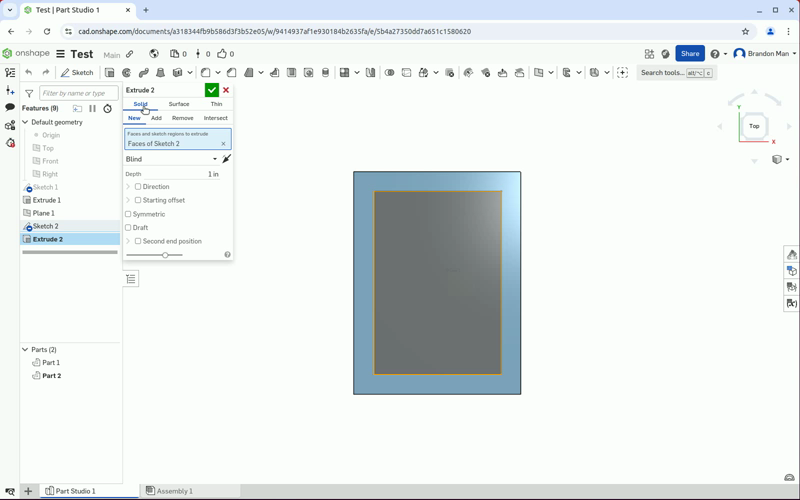
click(143, 106)
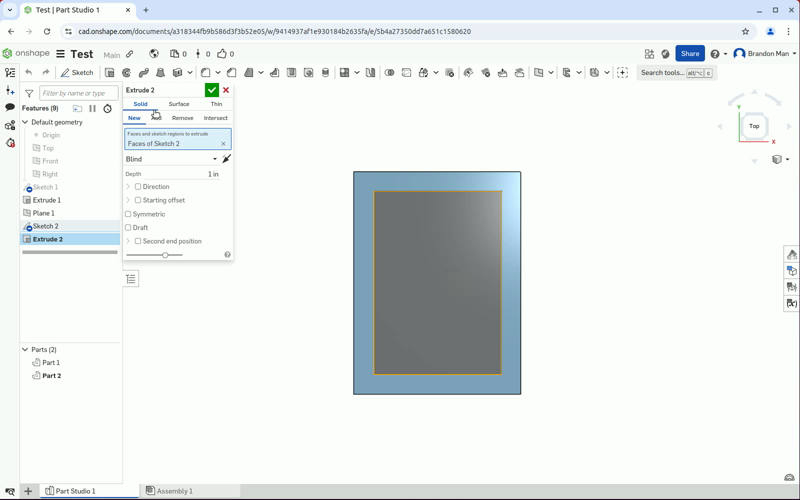
mouse_move(186, 120)
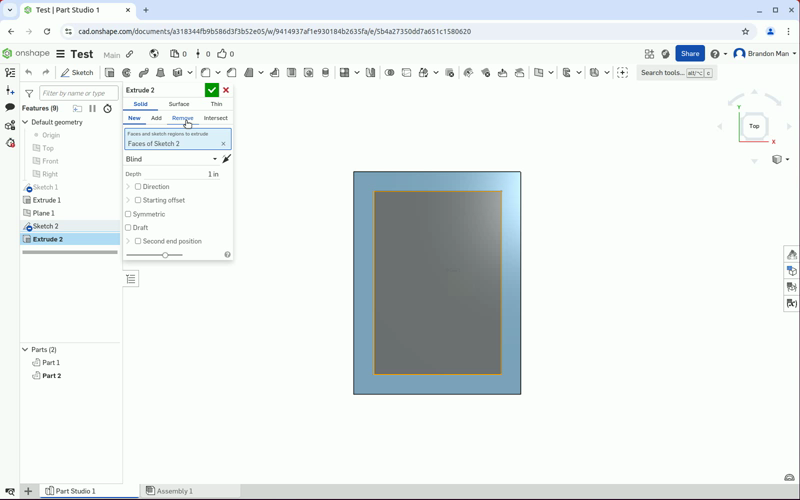
click(186, 120)
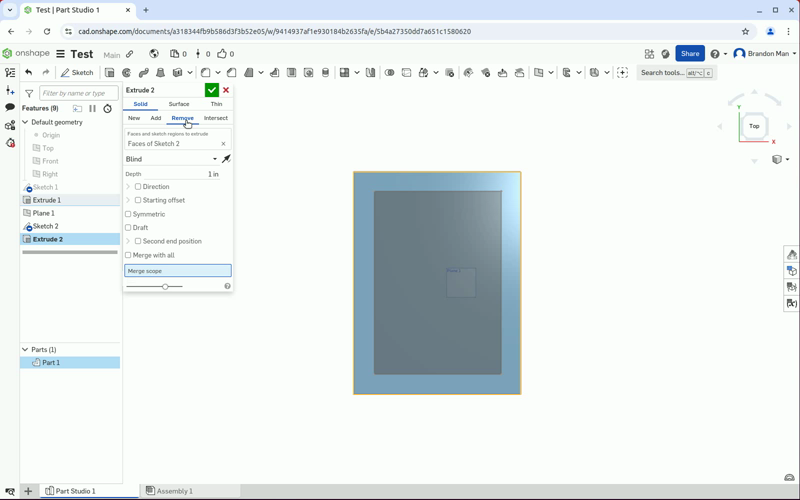
key(tab, 4)
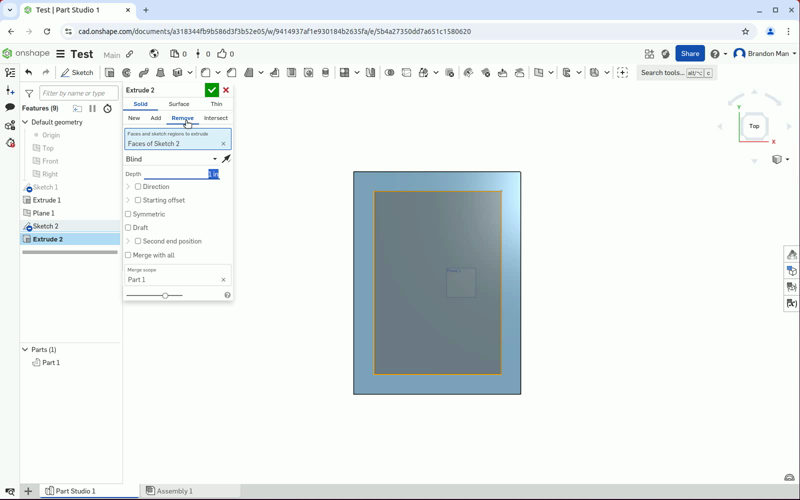
text(5.777)
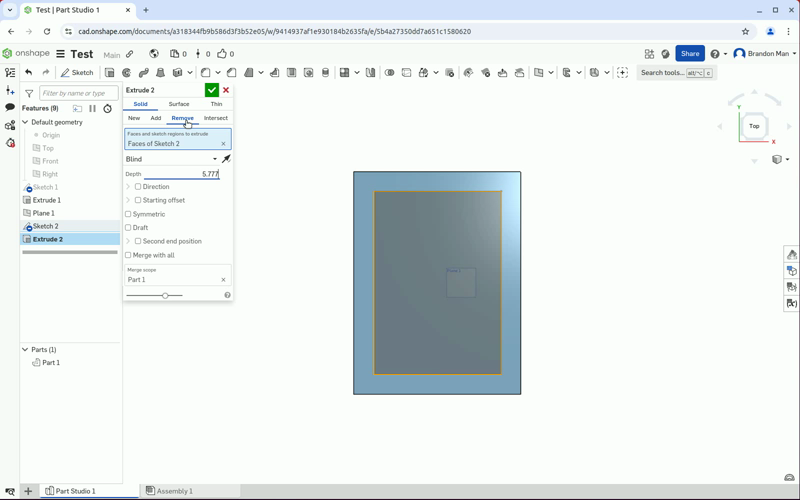
key(tab, 6)
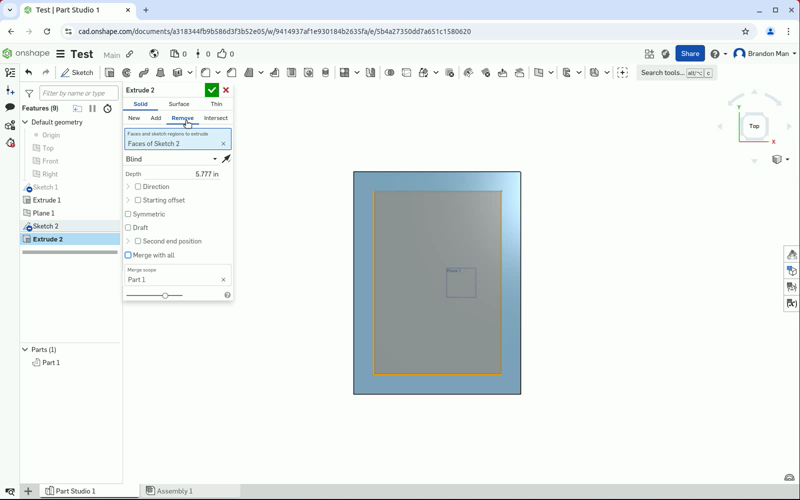
key(space)
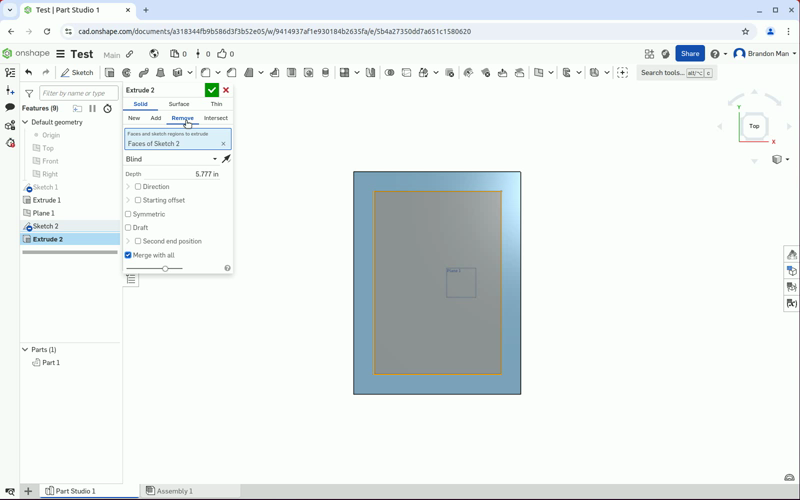
key(enter)
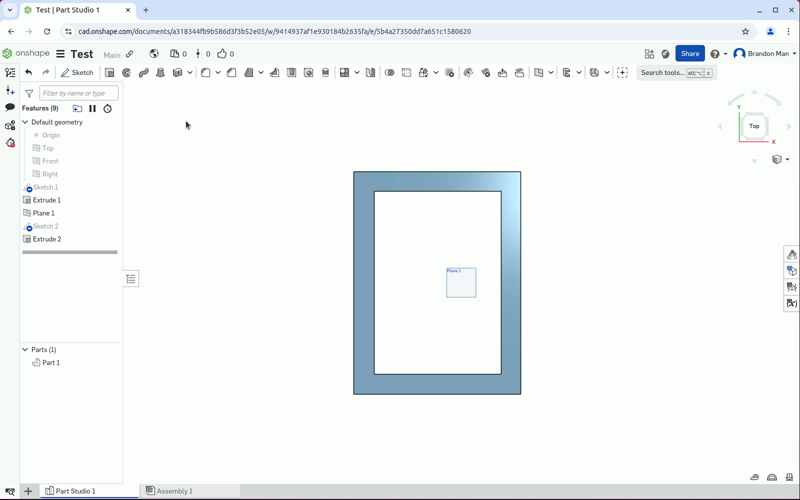
key(shift+h)
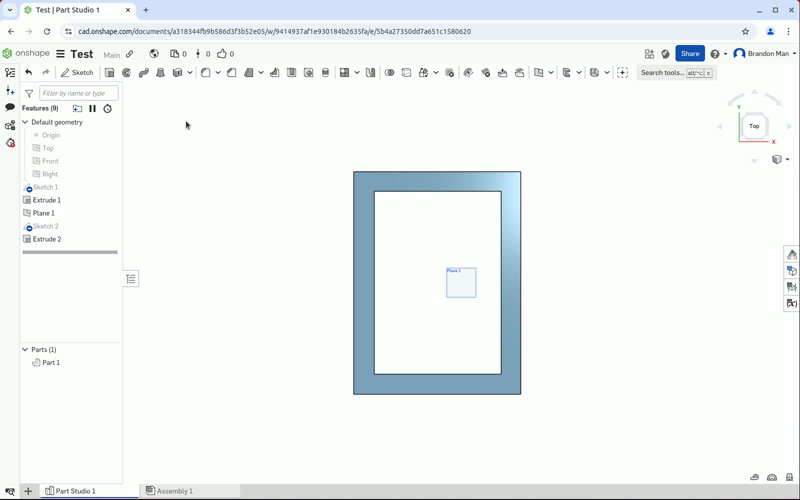
key(shift+h)
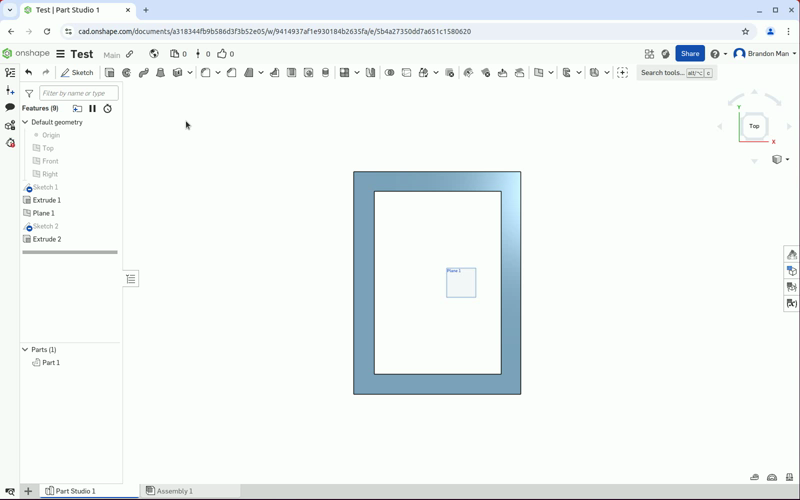
key(shift+7)
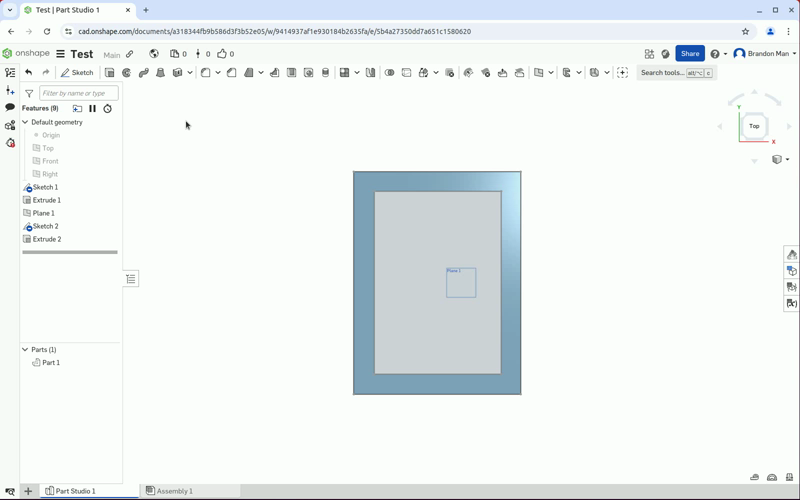
key(up, 3)
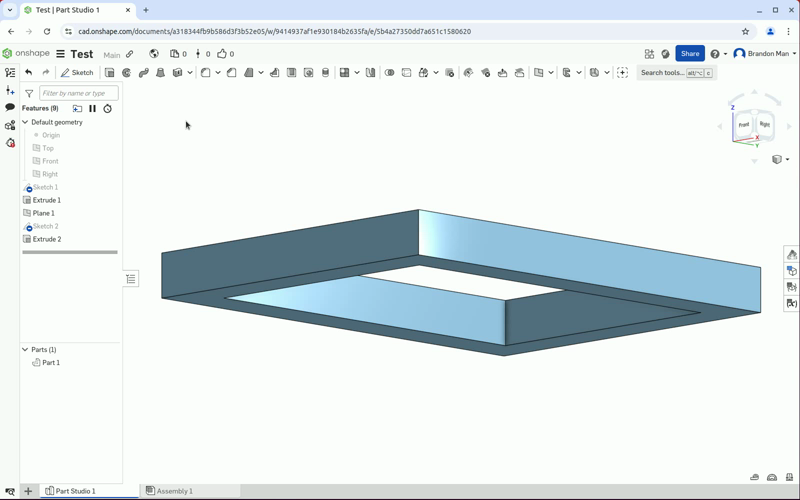
key(left, 3)
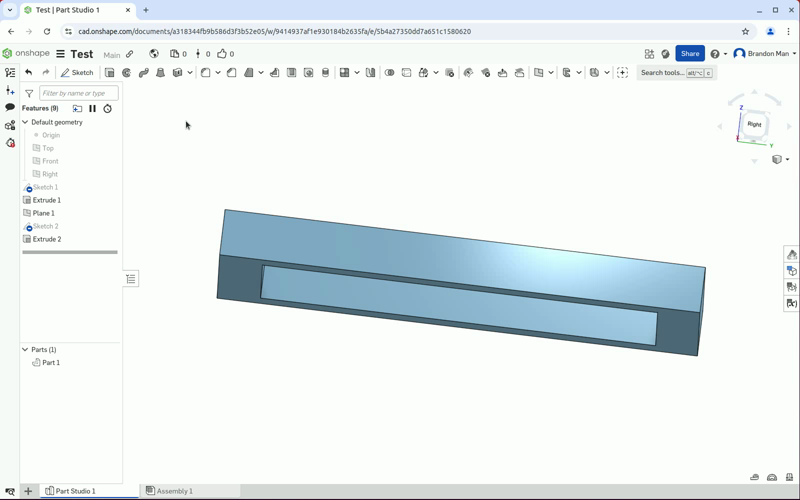
key(right, 3)
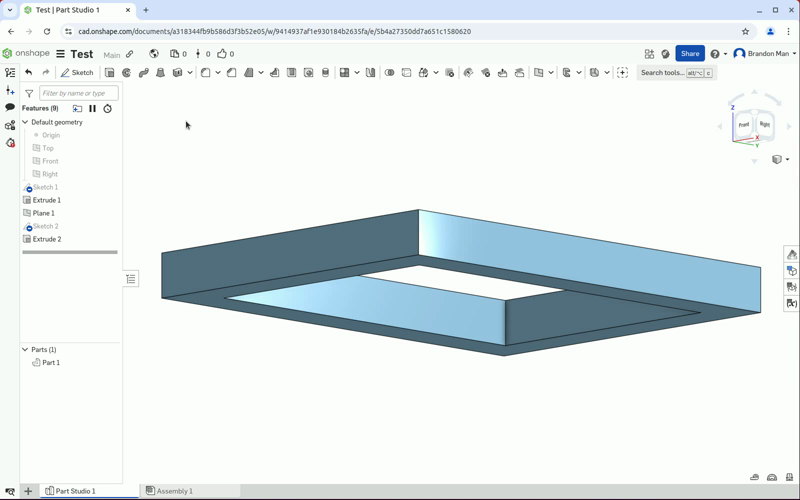
key(down, 3)
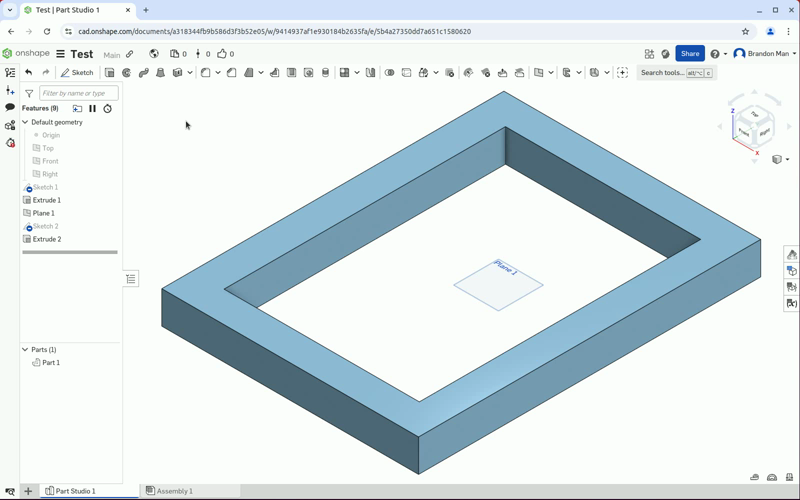
mouse_move(73, 189)
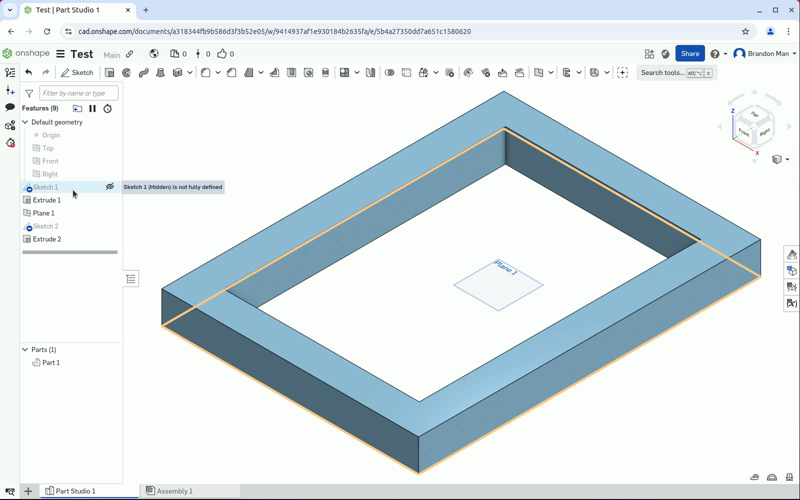
click(73, 189)